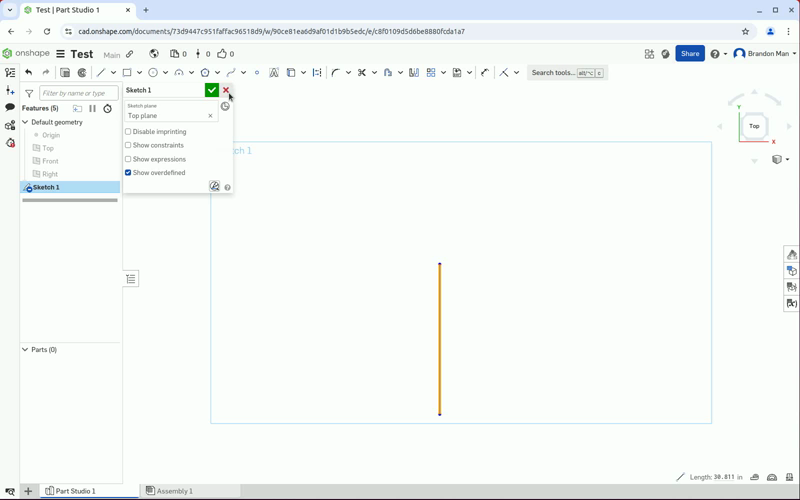
key(shift+h)
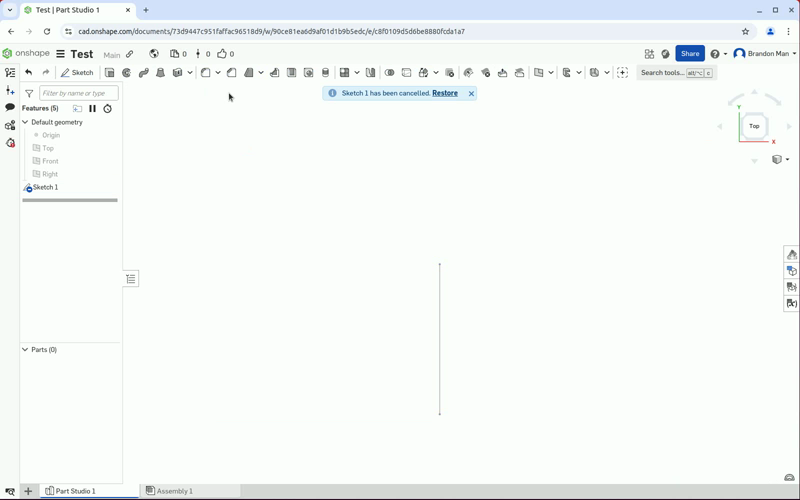
key(shift+s)
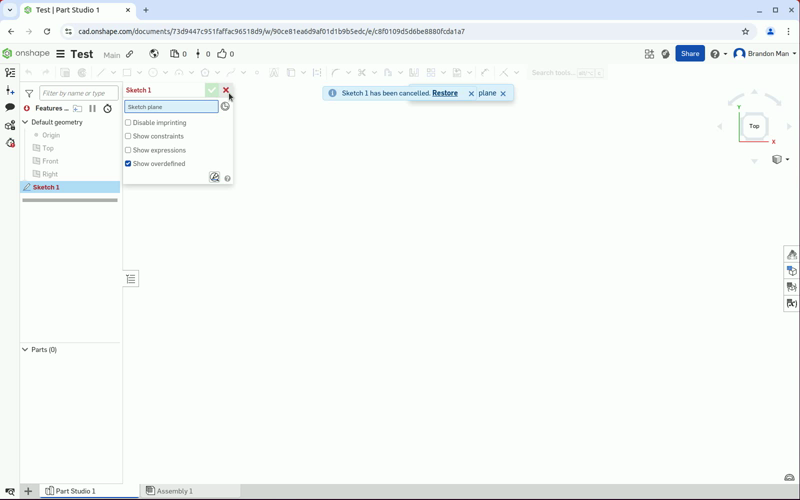
mouse_move(73, 150)
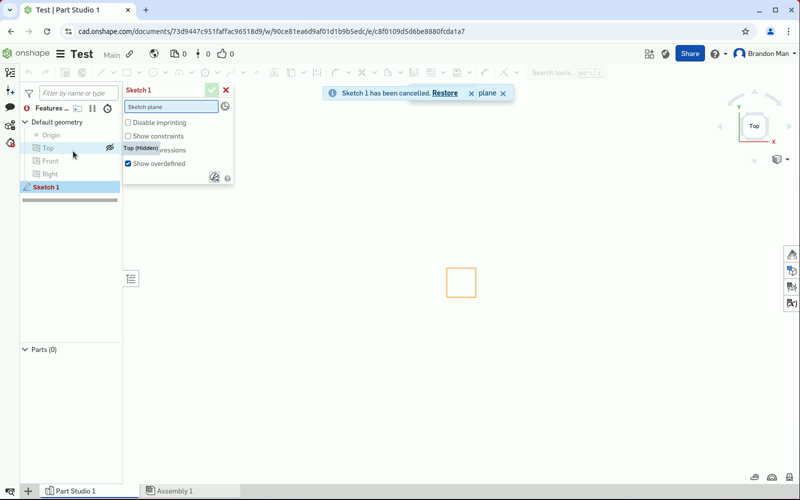
click(73, 150)
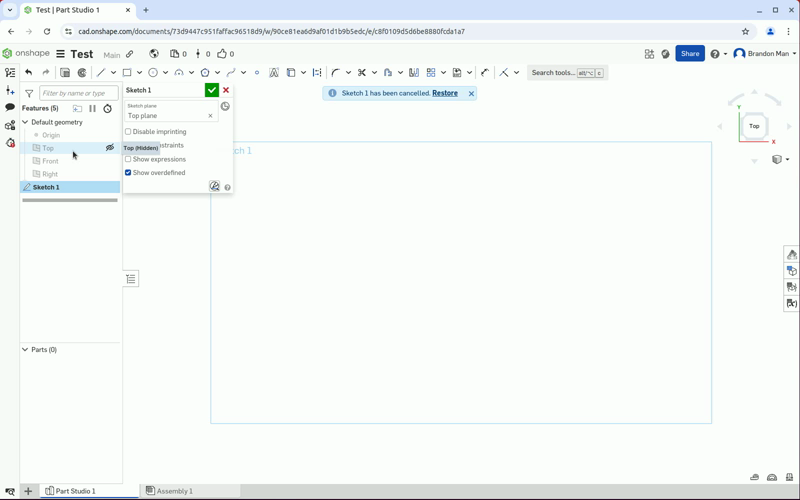
mouse_move(73, 352)
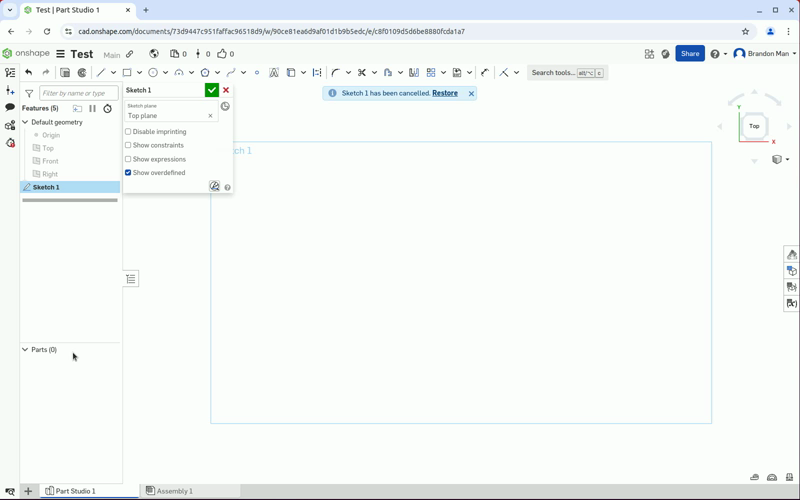
key(y)
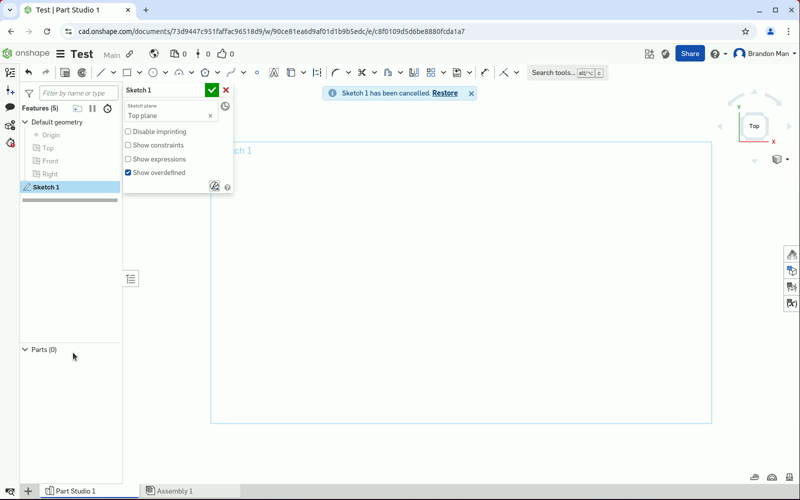
key(l)
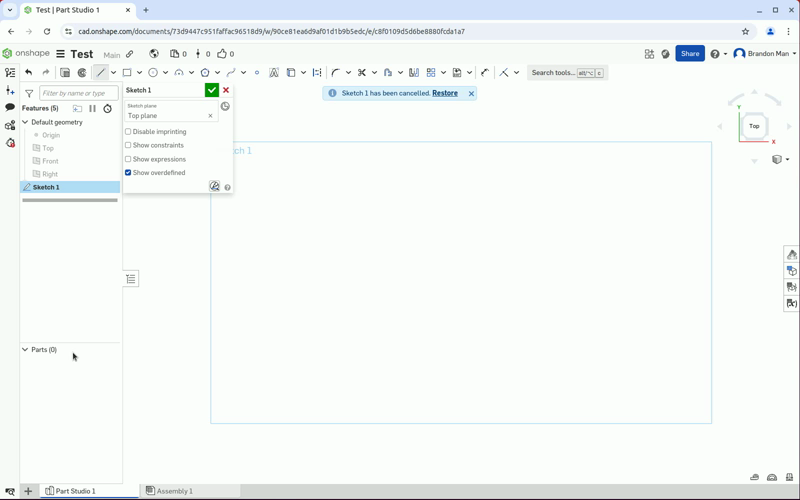
key_down(shift)
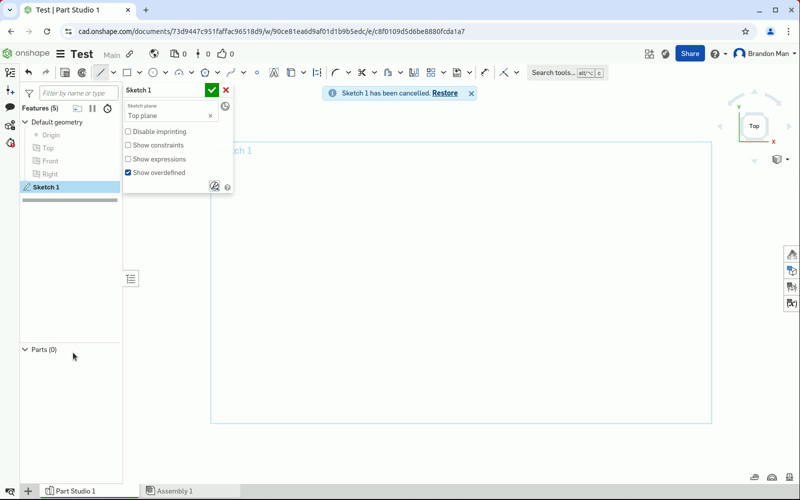
mouse_move(460, 297)
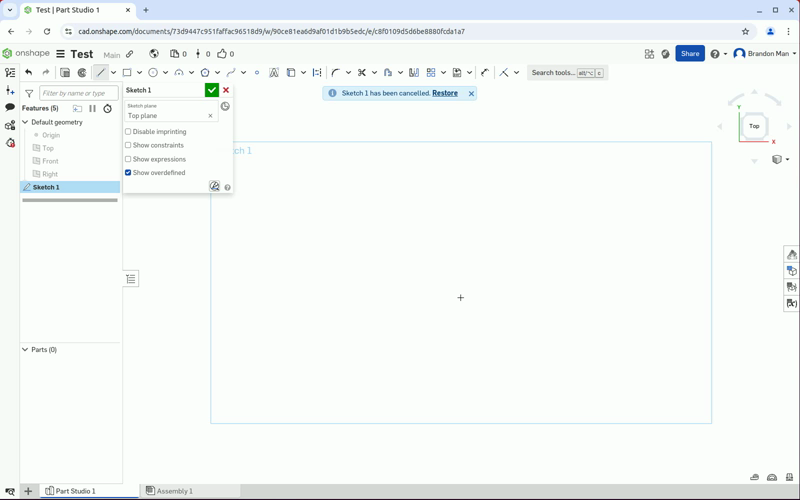
click(460, 297)
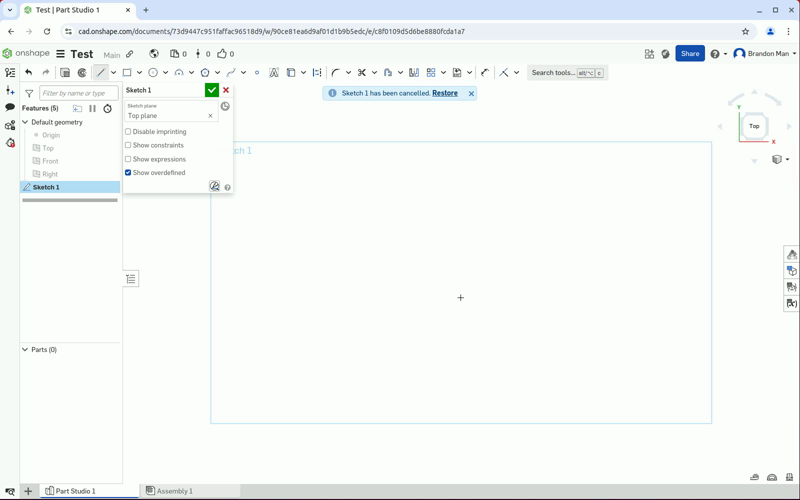
key_up(shift)
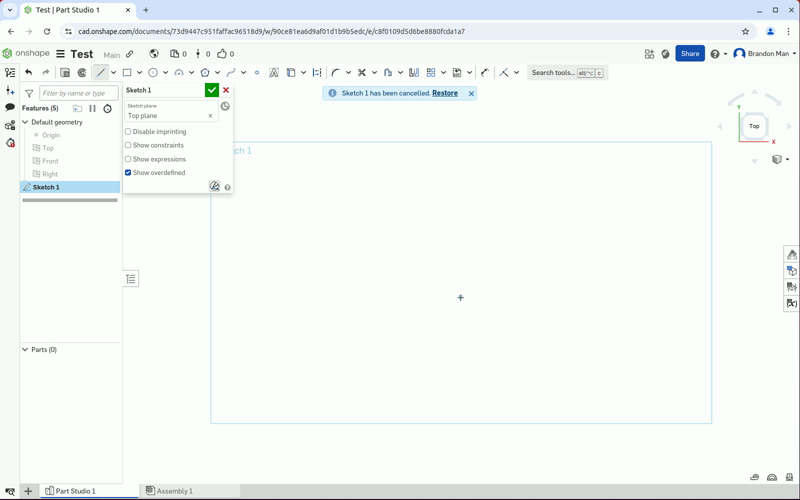
key_down(shift)
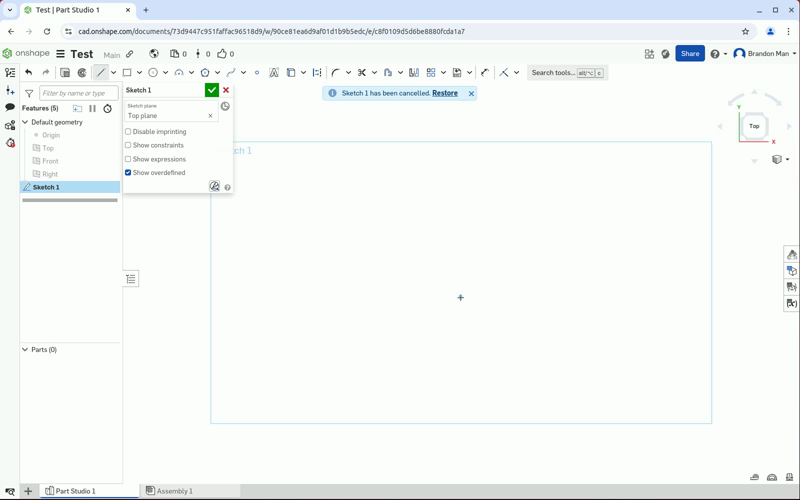
mouse_move(573, 297)
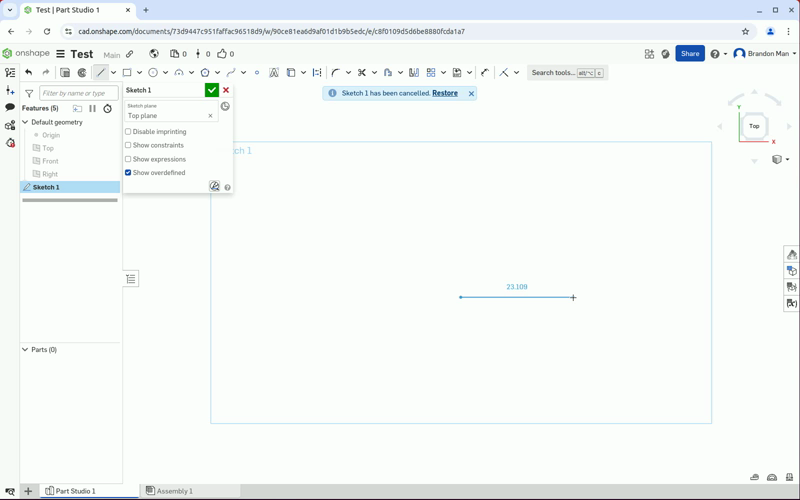
click(573, 297)
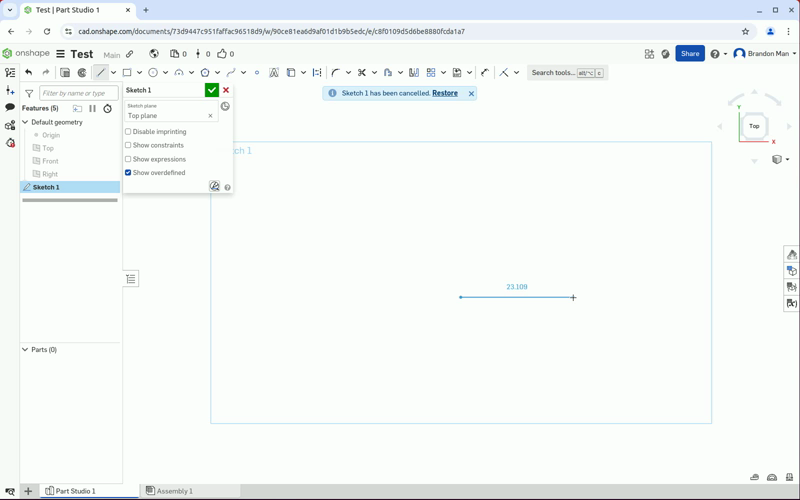
key_up(shift)
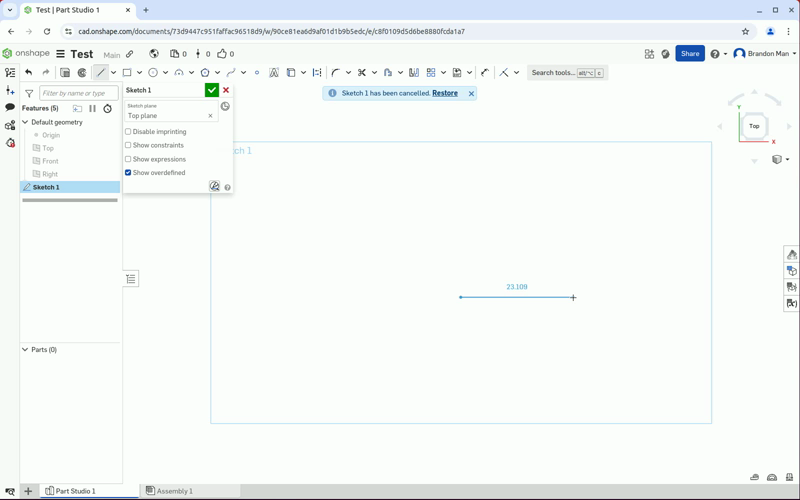
key_down(shift)
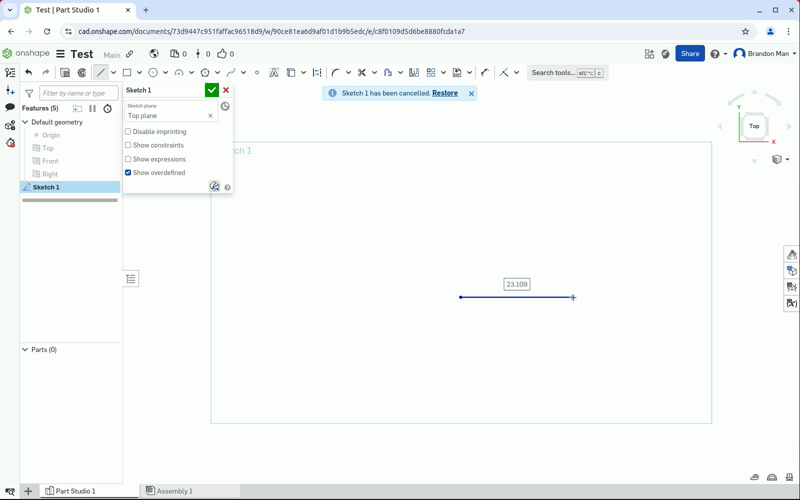
mouse_move(589, 297)
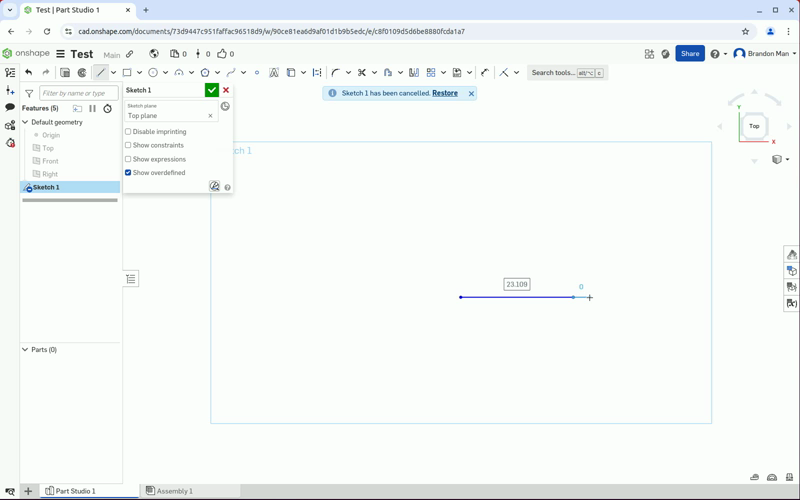
mouse_move(573, 282)
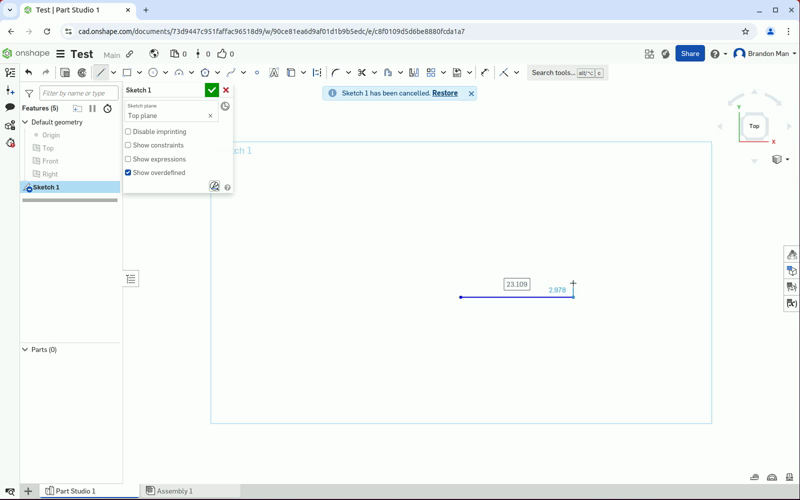
click(573, 282)
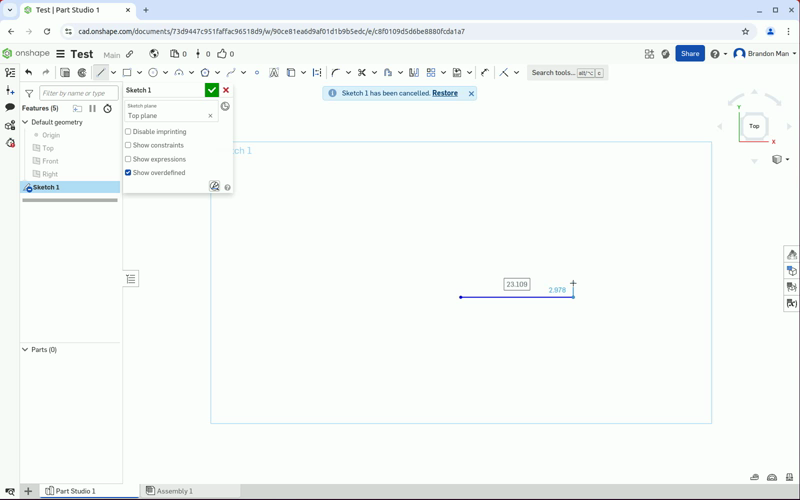
key_up(shift)
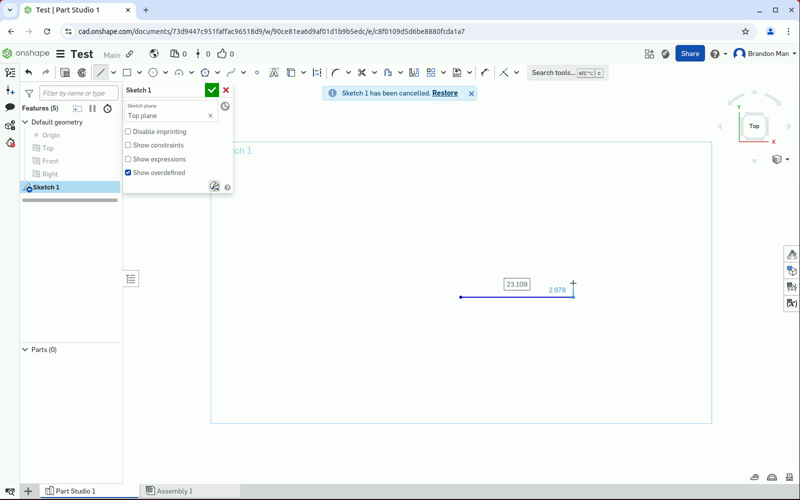
key_down(shift)
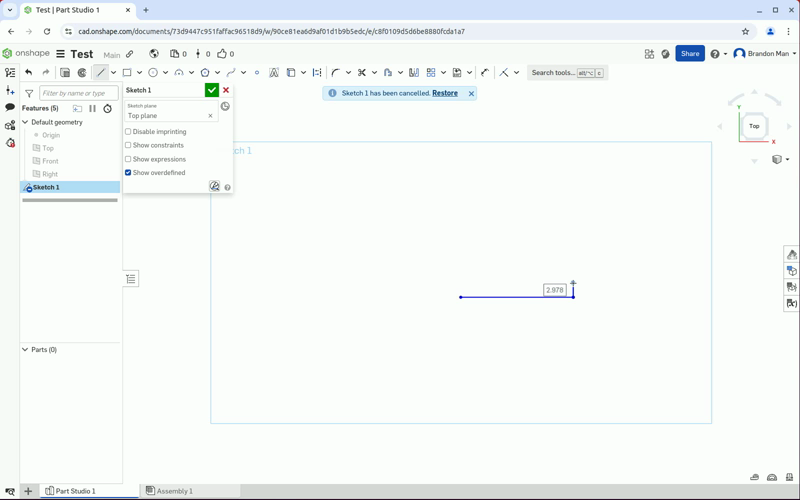
mouse_move(460, 282)
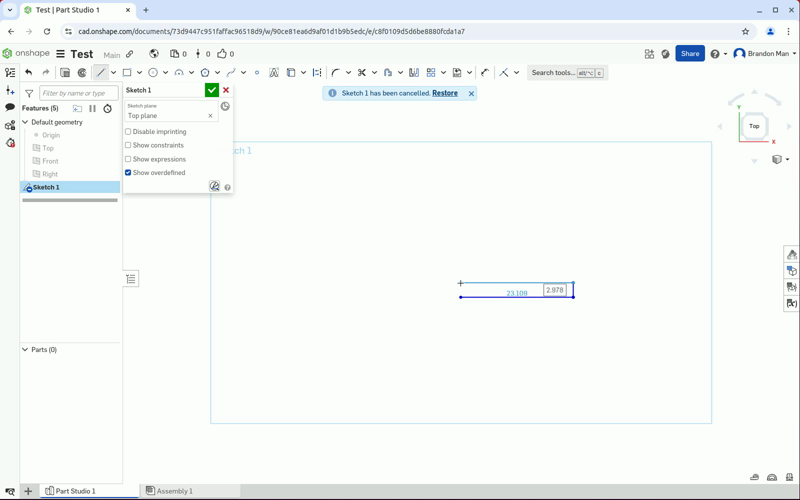
click(460, 282)
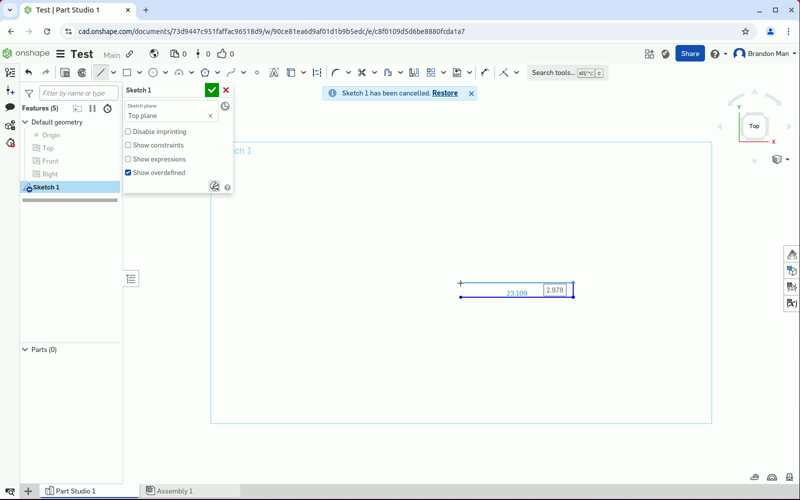
key_up(shift)
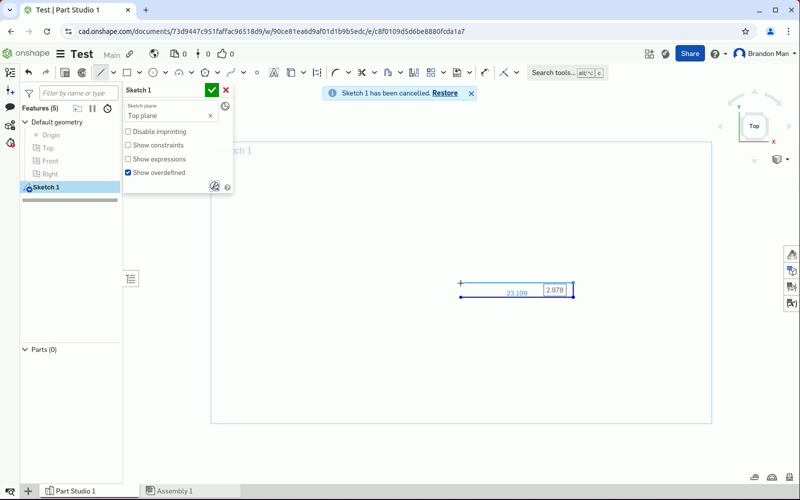
mouse_move(490, 282)
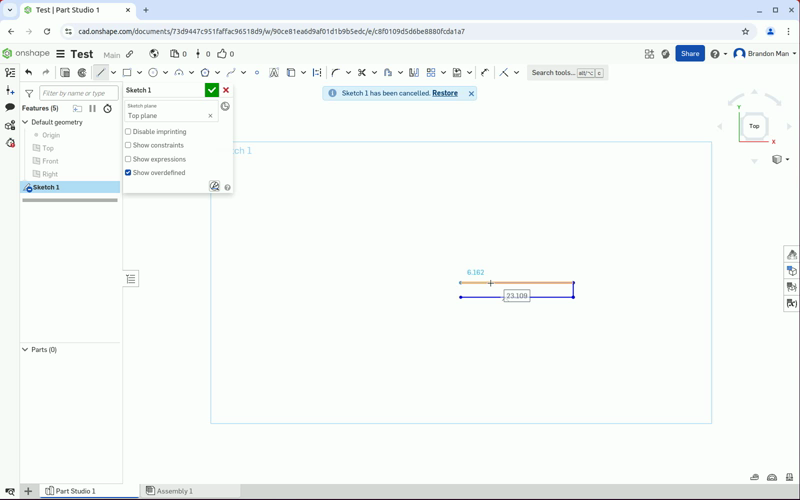
key_down(shift)
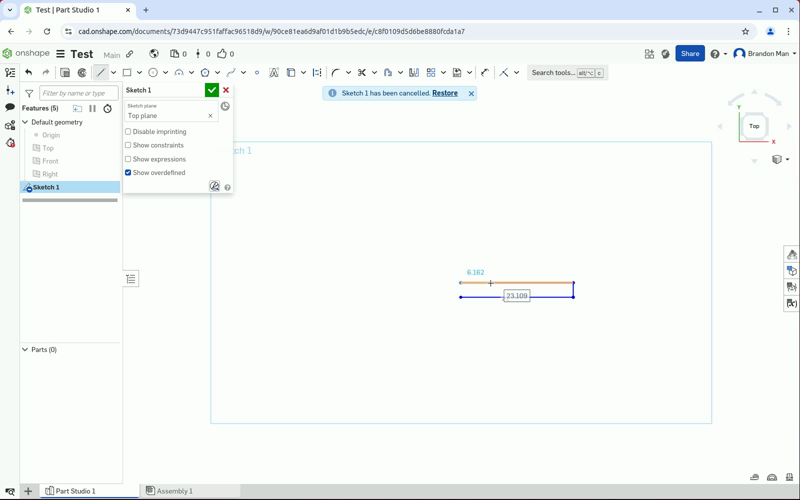
mouse_move(460, 297)
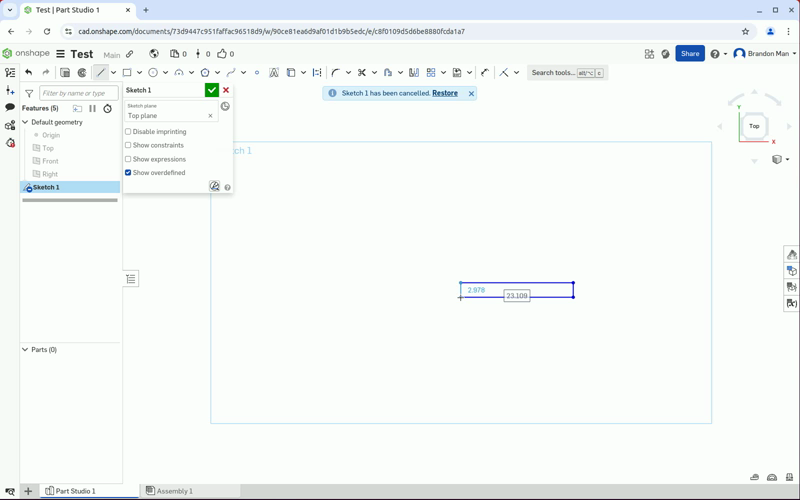
key_up(shift)
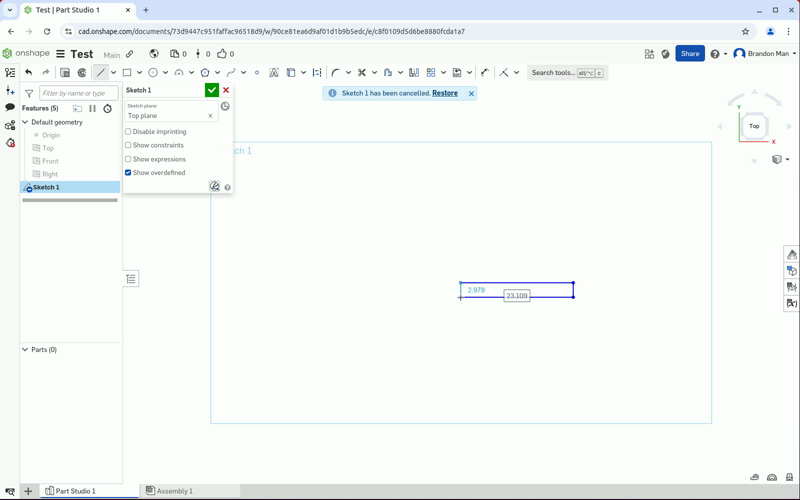
click(460, 297)
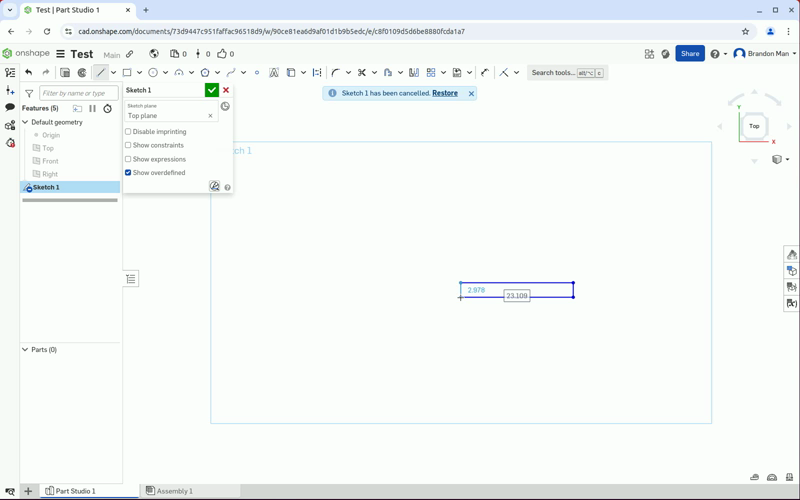
key(esc)
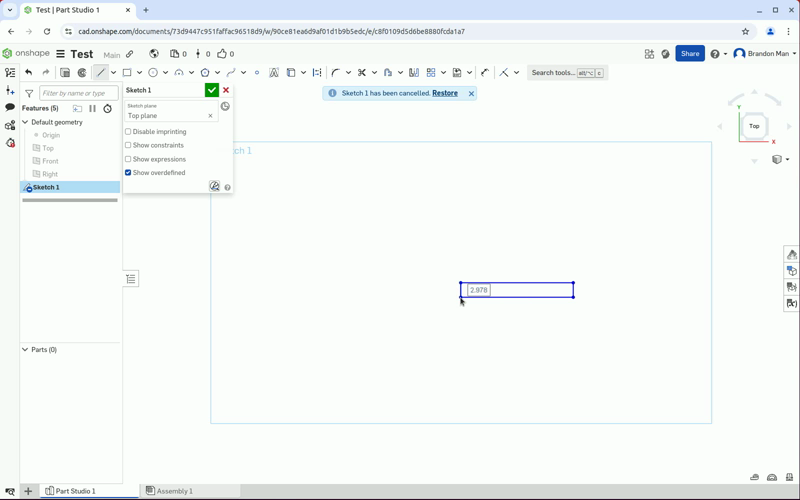
mouse_move(509, 288)
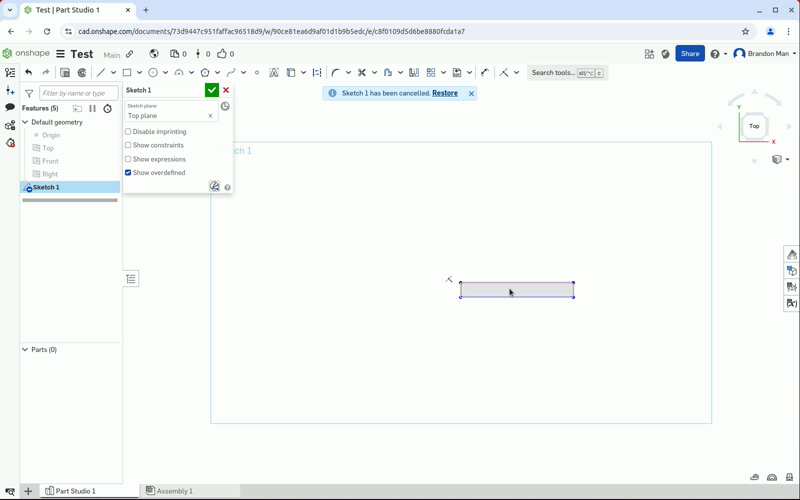
scroll(6)
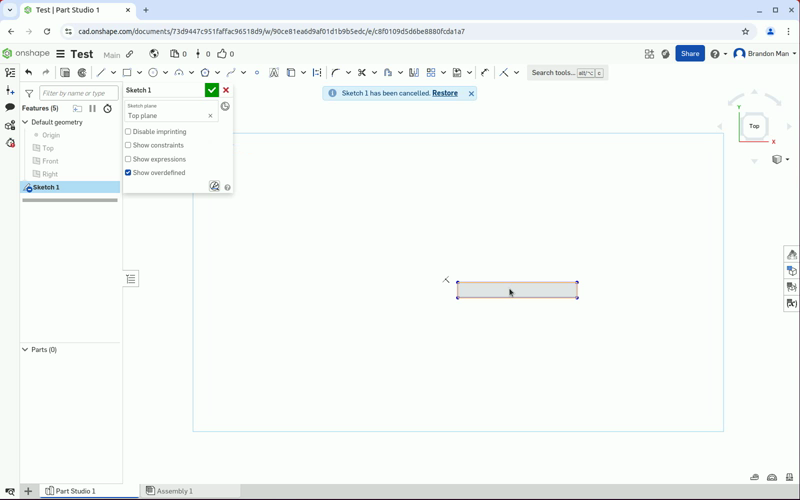
scroll(6)
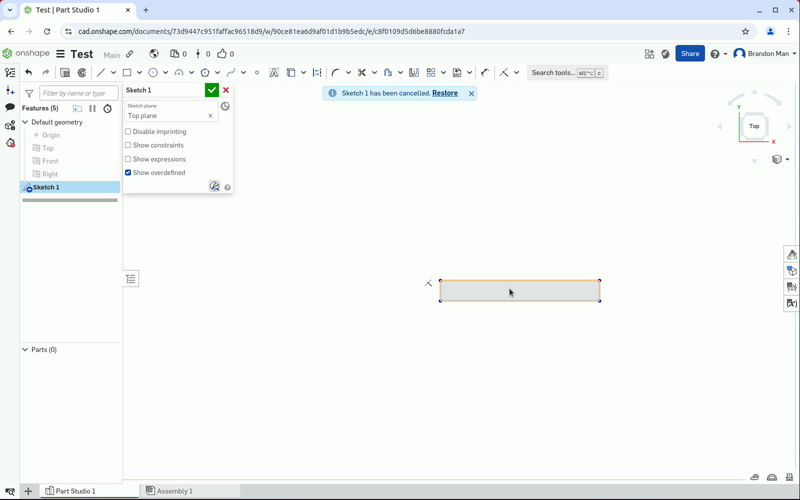
scroll(6)
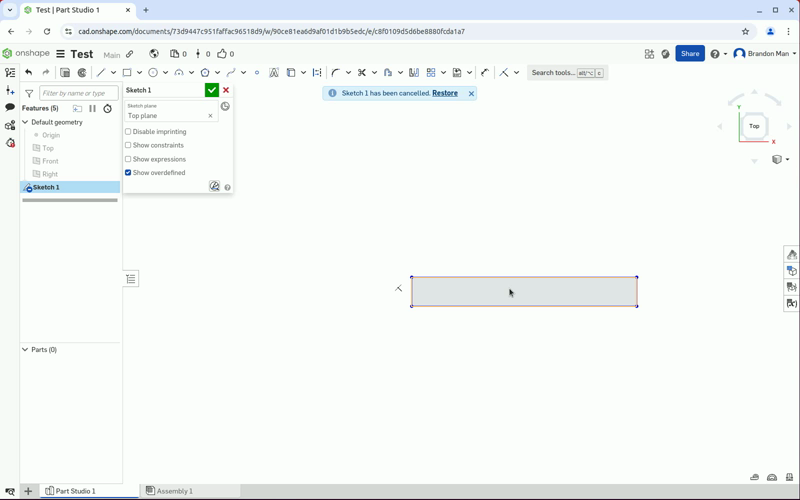
scroll(6)
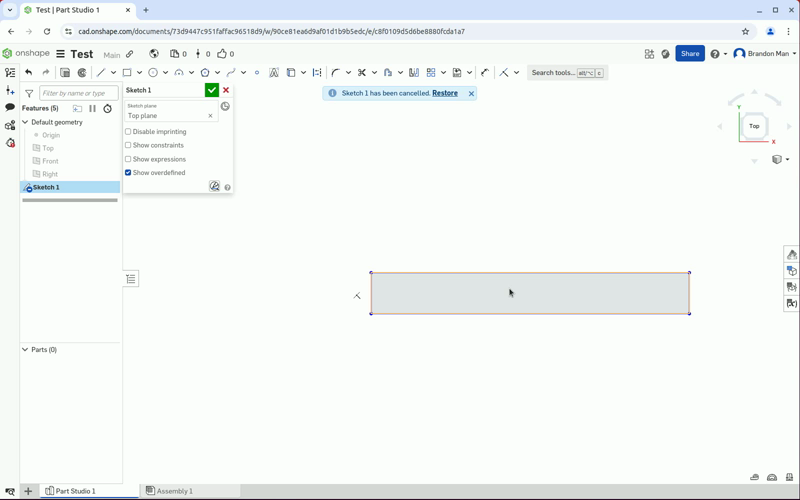
scroll(6)
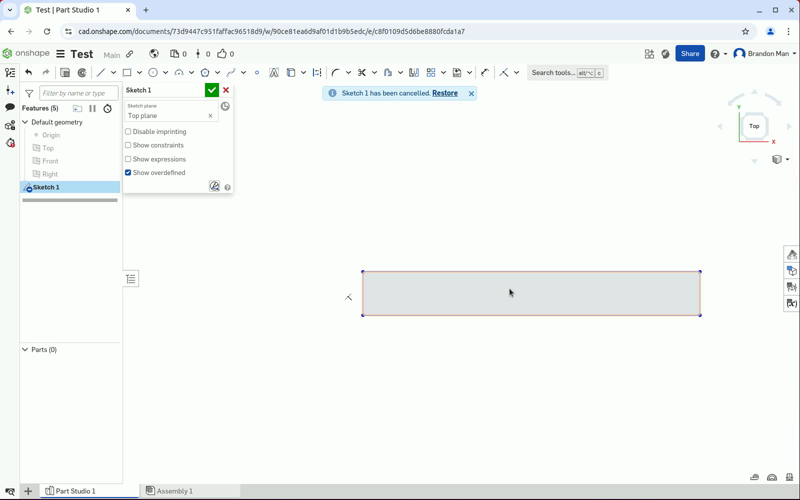
scroll(6)
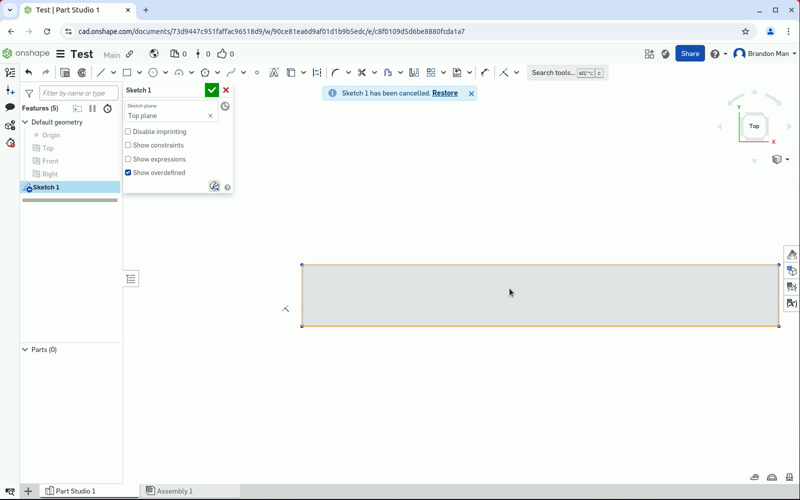
scroll(6)
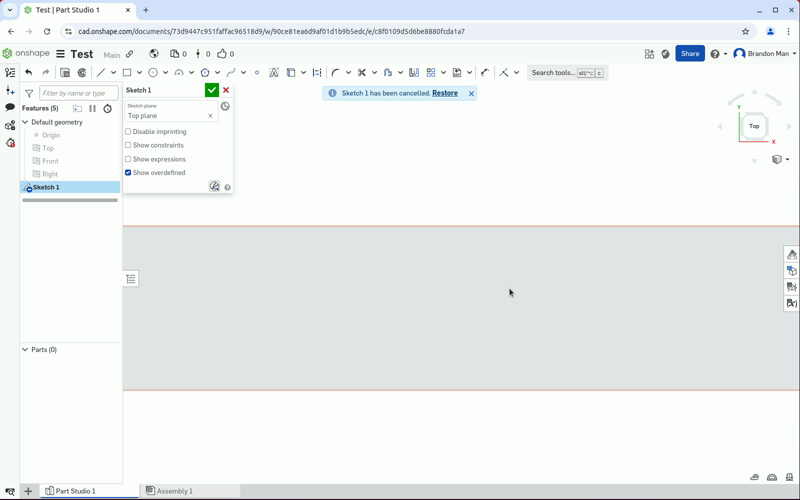
click(509, 288)
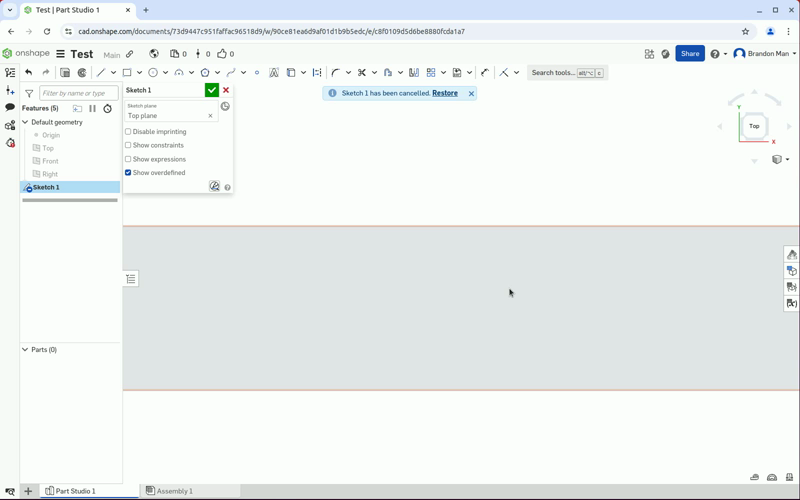
scroll(-6)
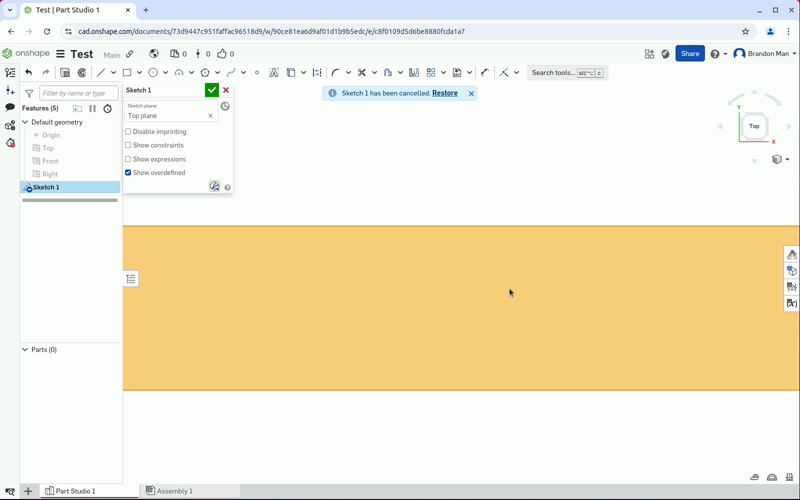
scroll(-6)
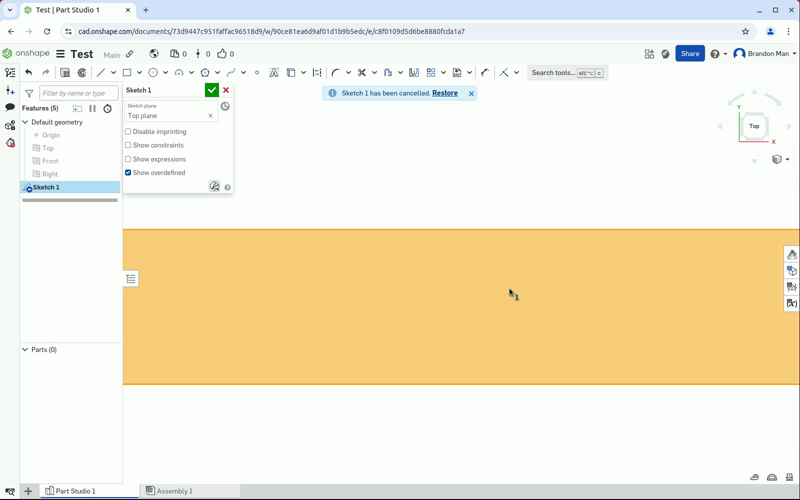
scroll(-6)
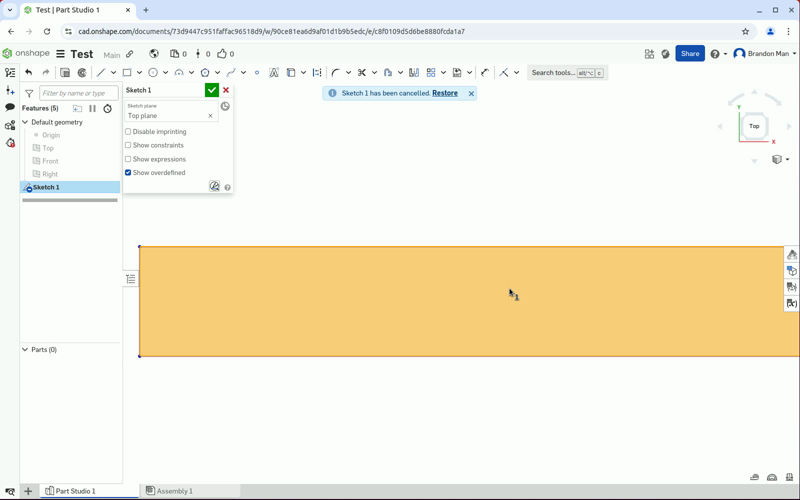
scroll(-6)
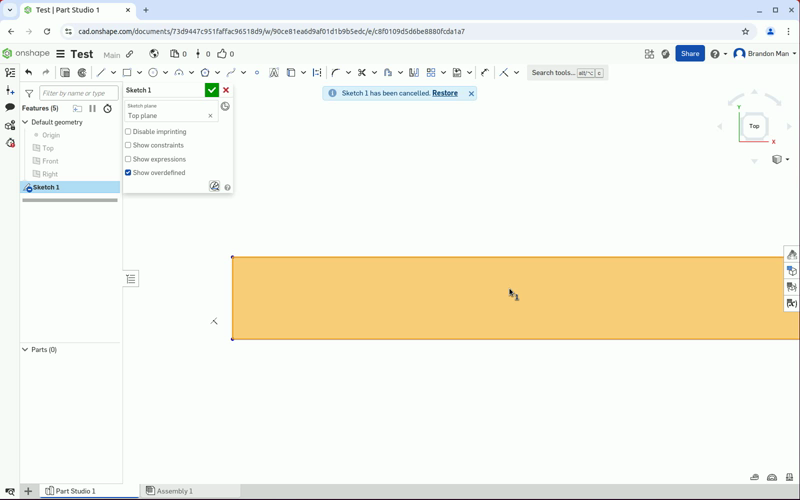
scroll(-6)
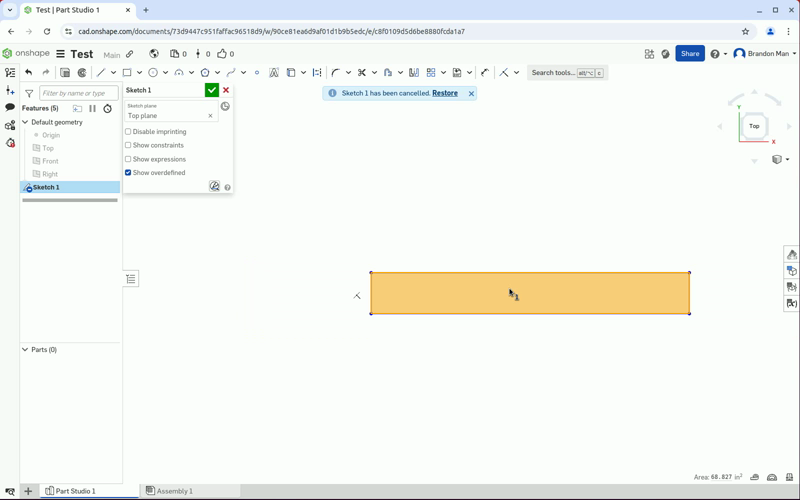
scroll(-6)
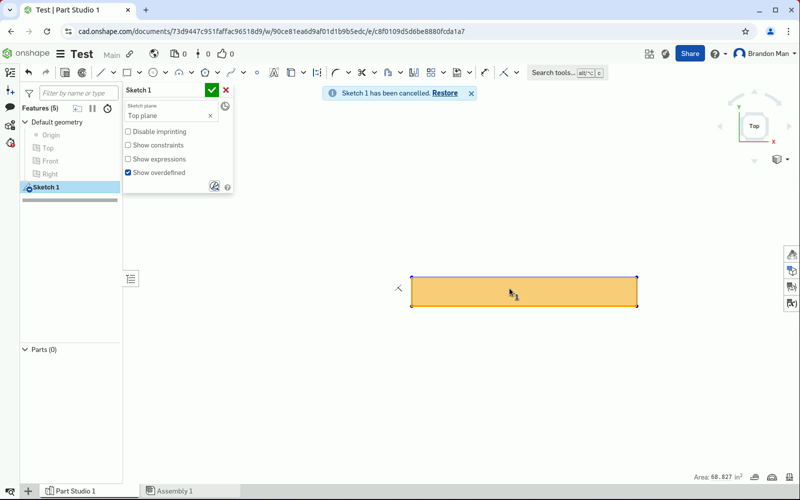
scroll(-6)
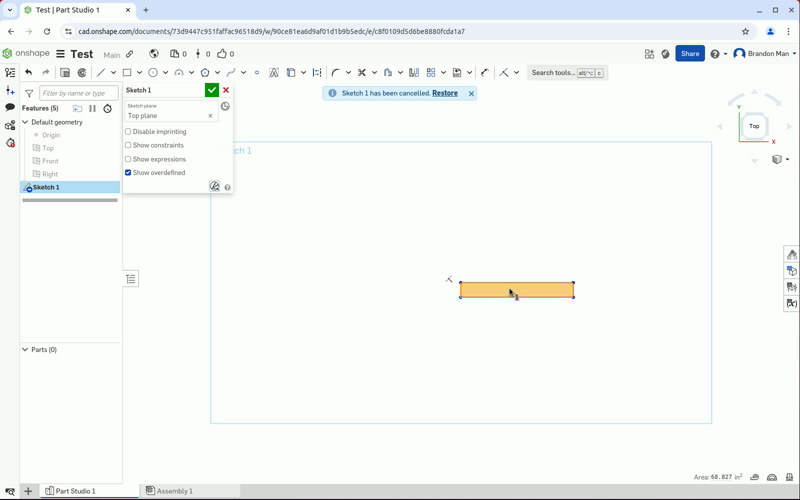
mouse_move(73, 352)
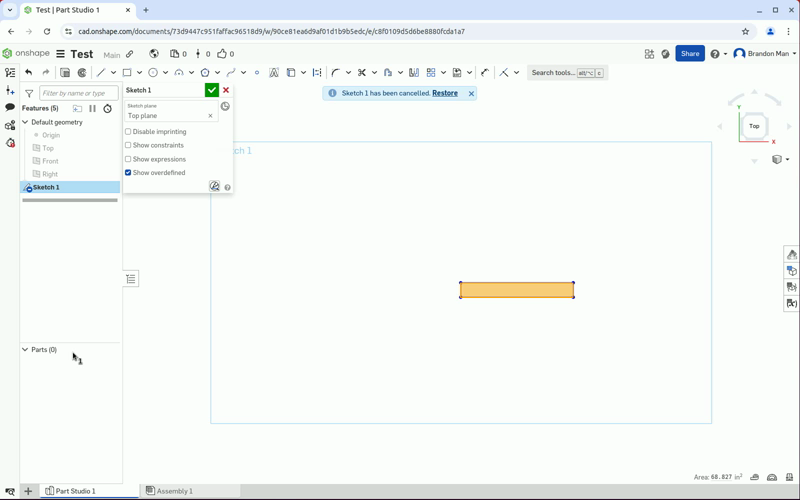
key(shift+y)
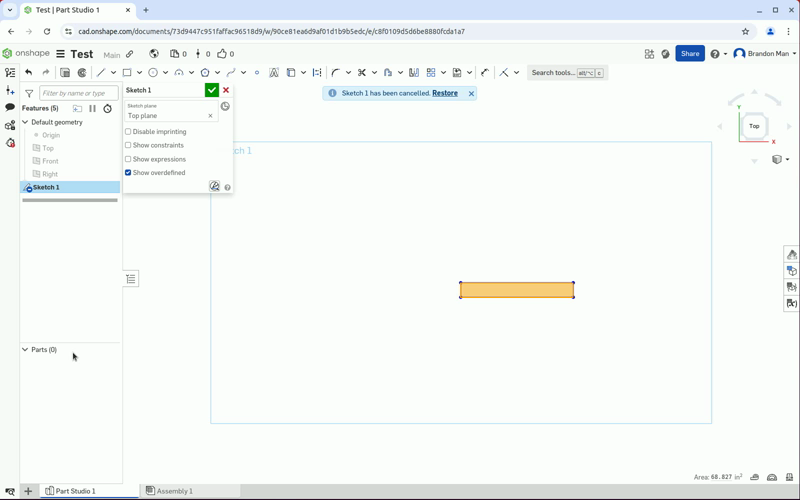
key(shift+e)
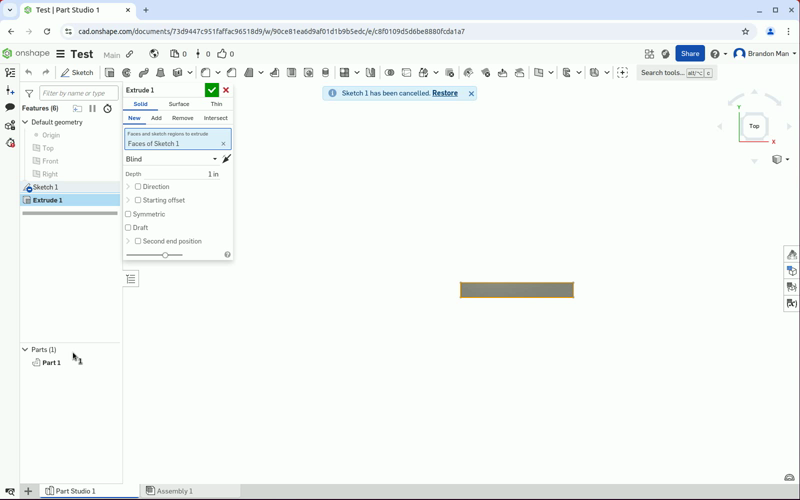
mouse_move(143, 106)
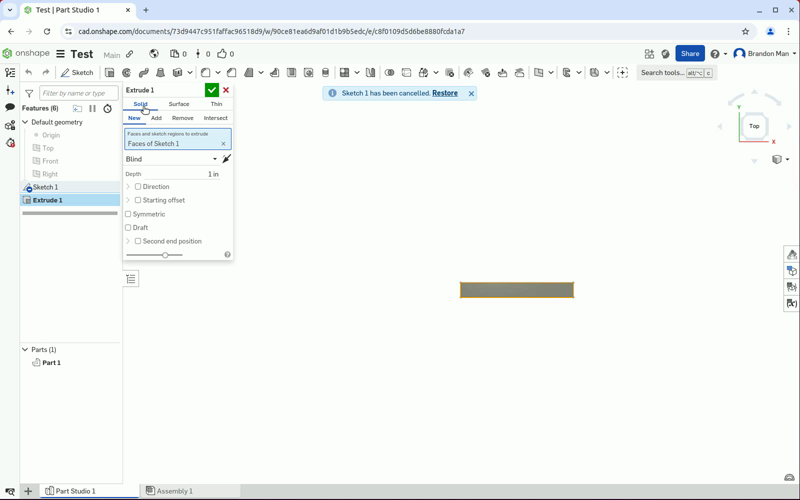
click(143, 106)
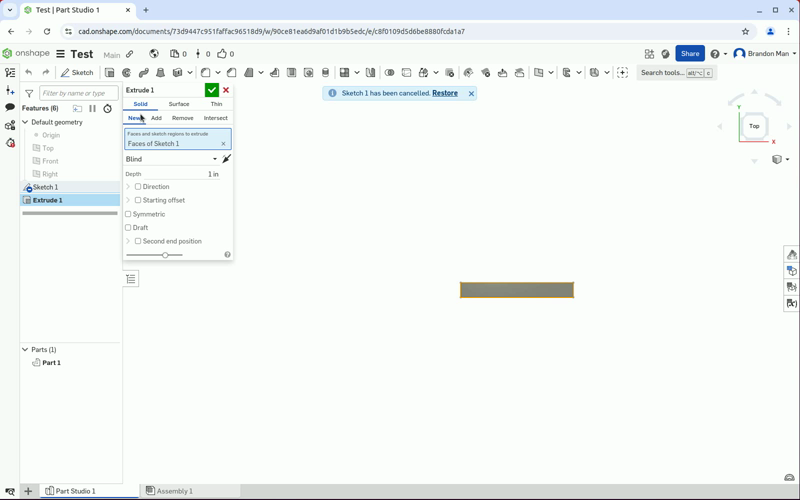
mouse_move(137, 120)
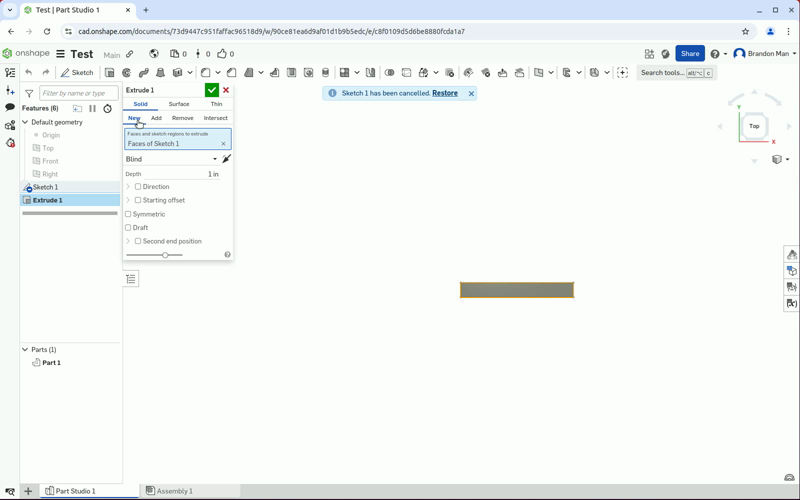
click(137, 120)
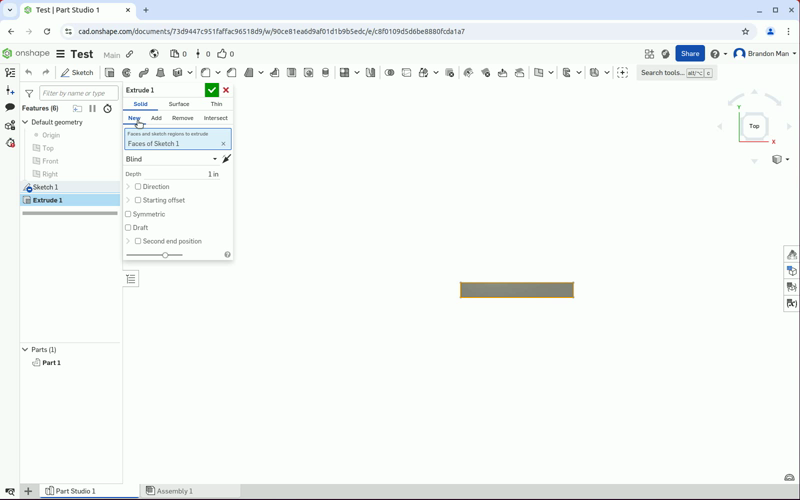
key(tab, 4)
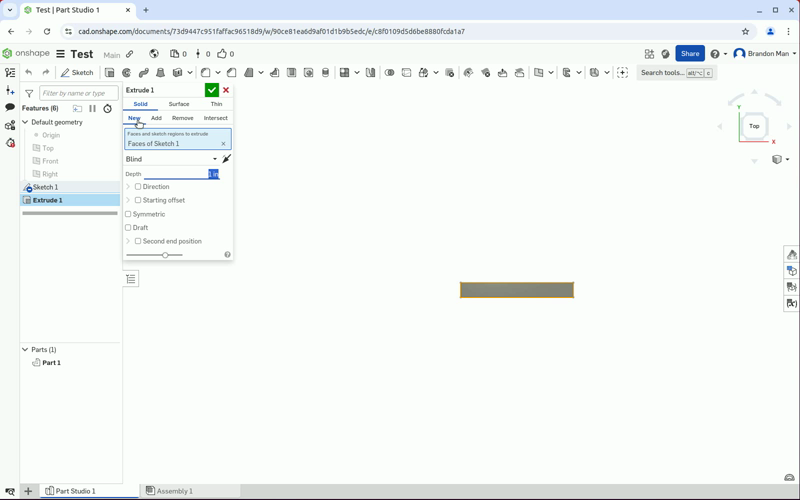
text(-2.889)
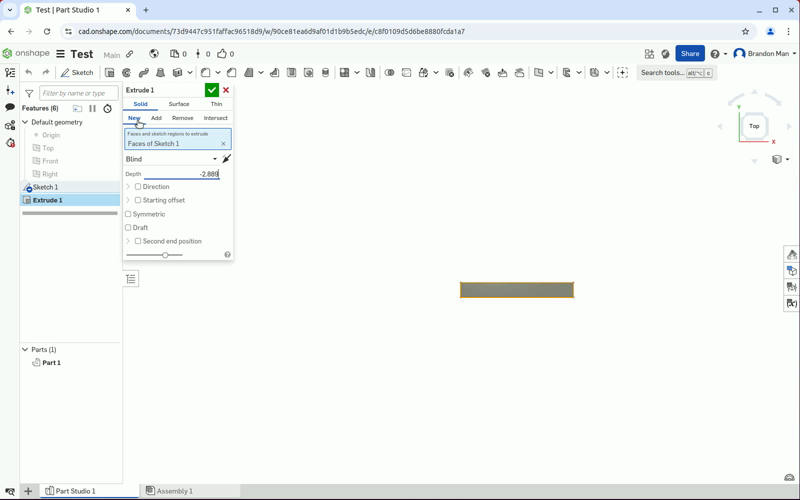
key(enter)
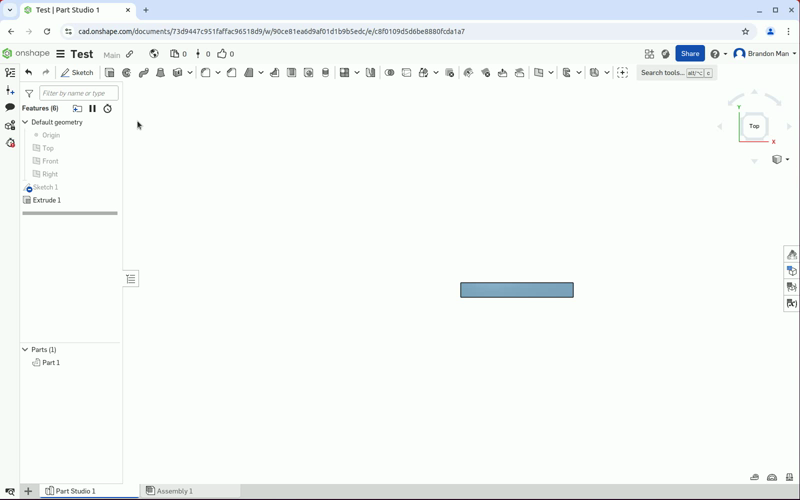
key(shift+h)
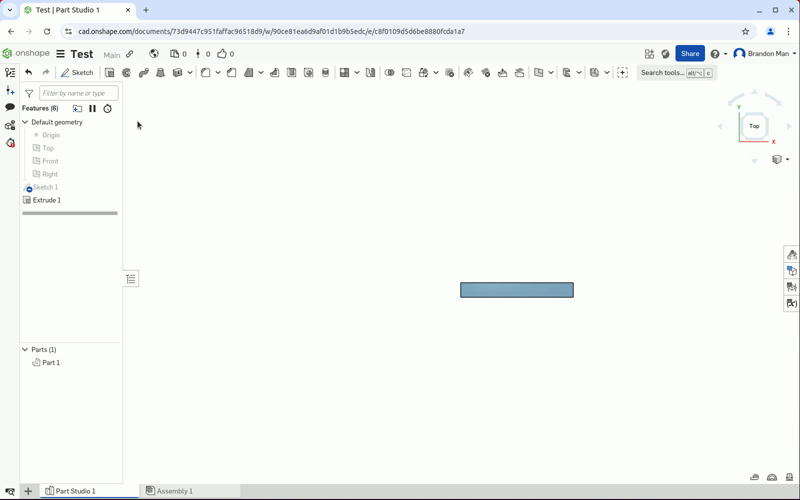
key(shift+h)
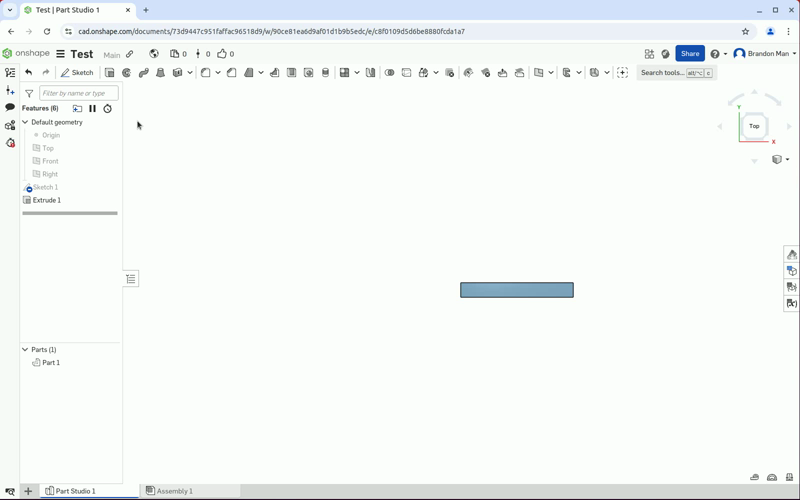
mouse_move(73, 189)
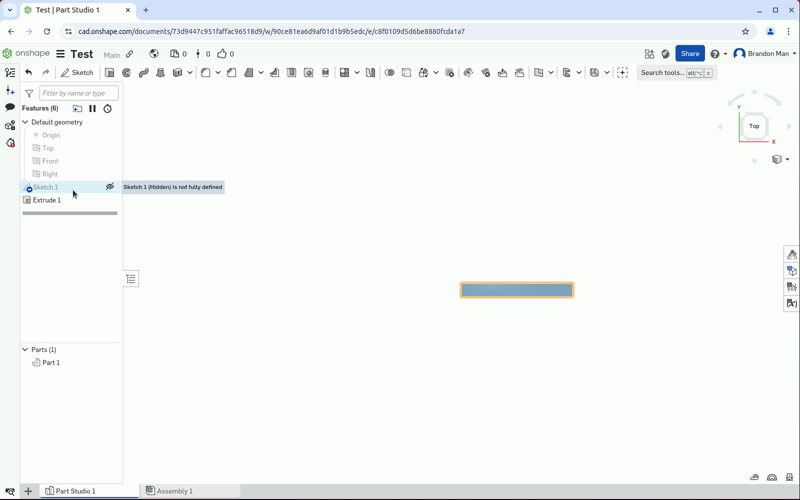
click(73, 189)
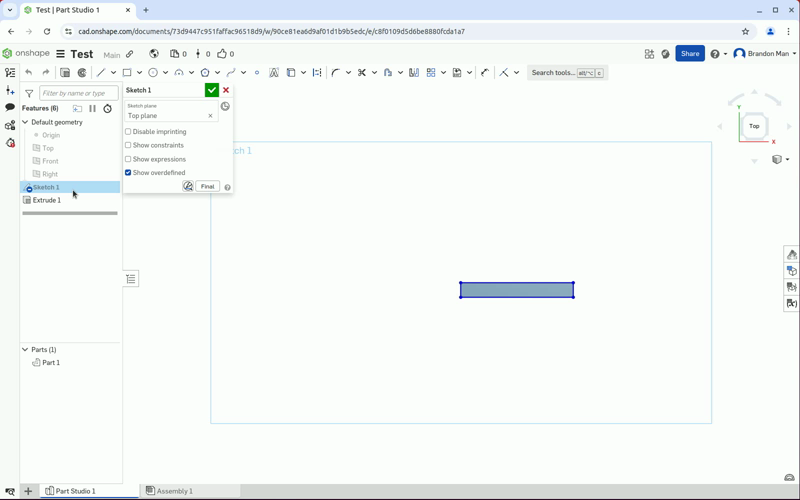
mouse_move(229, 92)
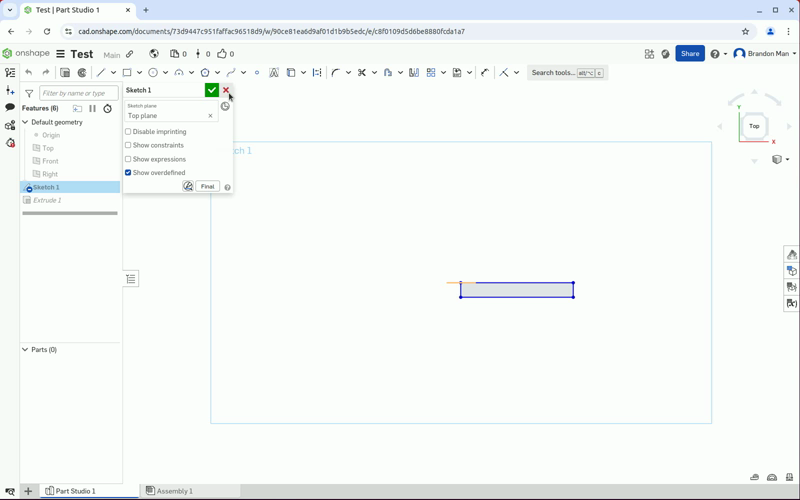
click(229, 92)
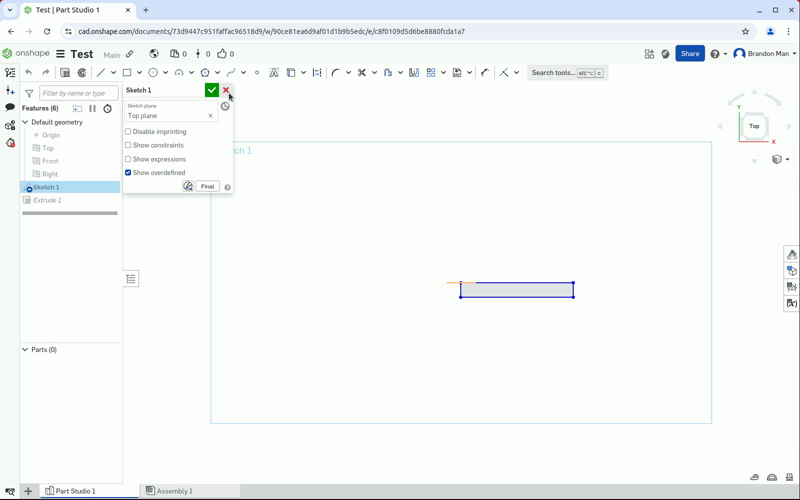
key(shift+s)
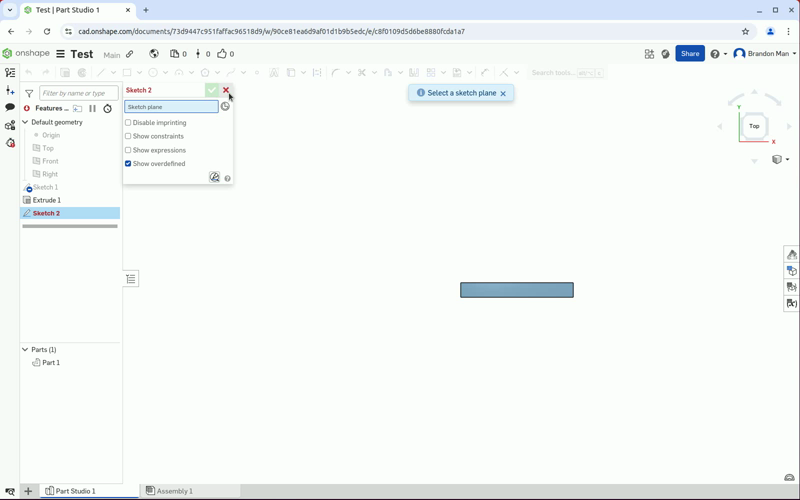
mouse_move(73, 150)
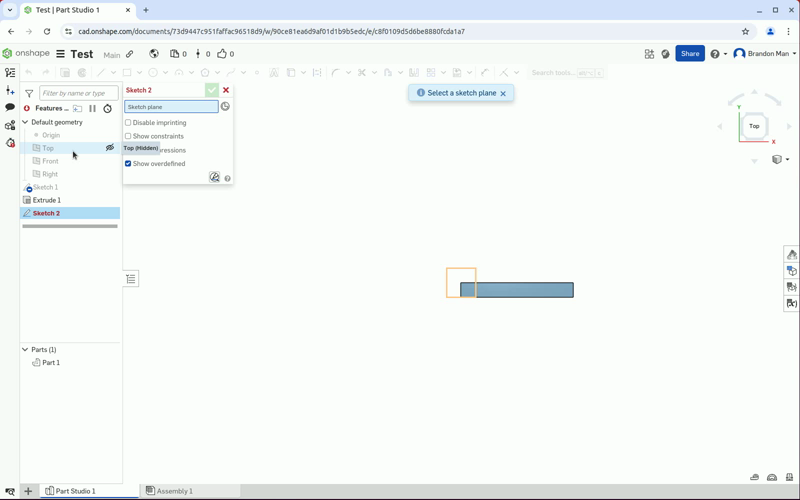
click(73, 150)
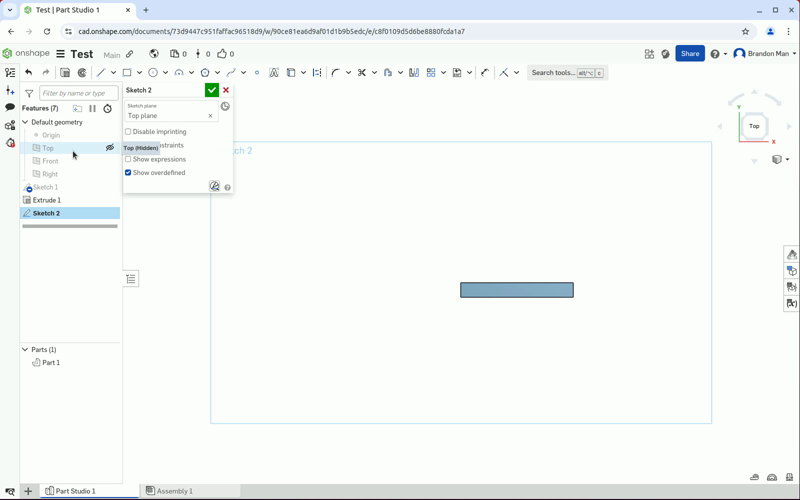
mouse_move(73, 352)
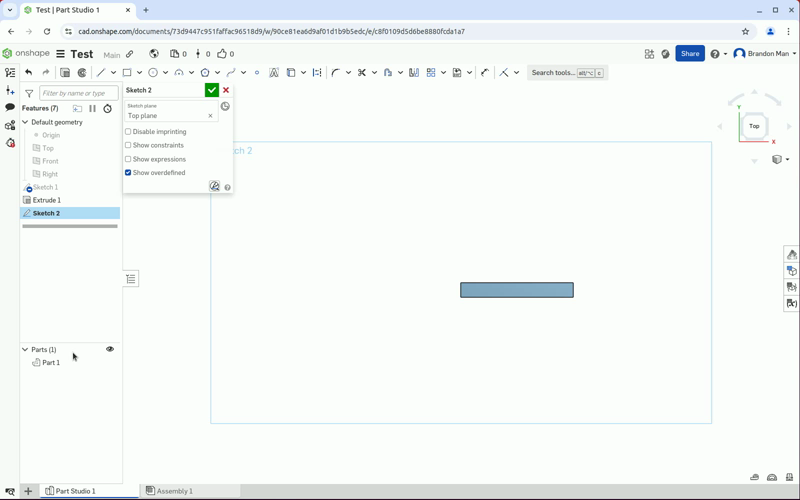
key(y)
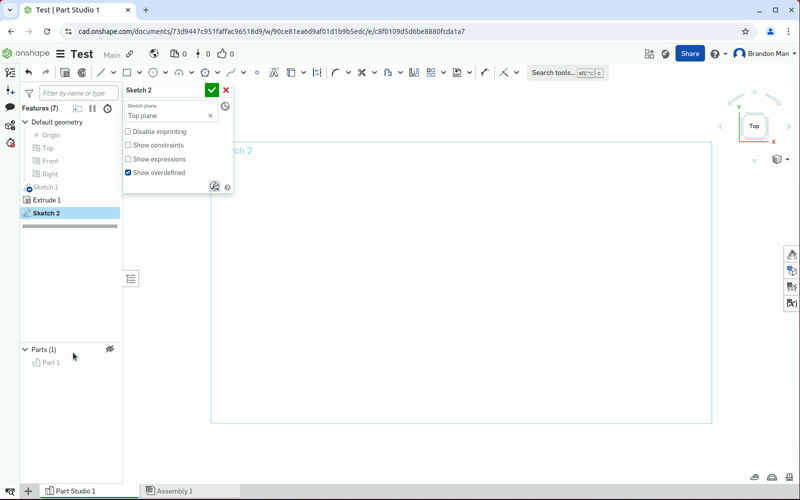
key(l)
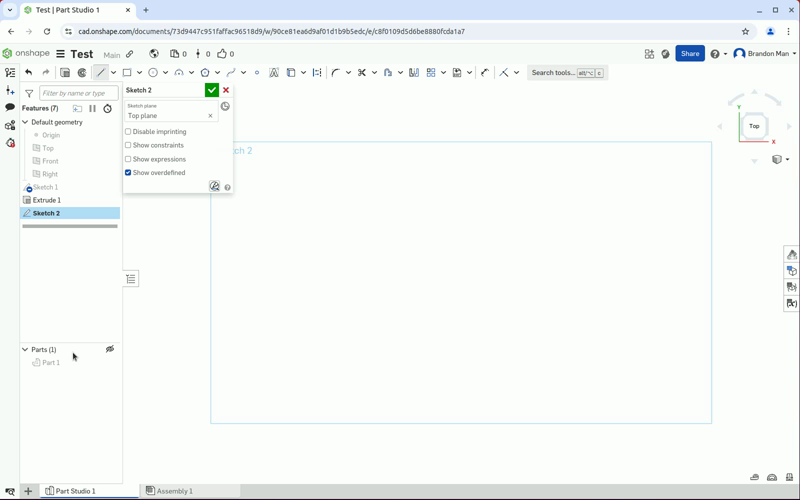
key_down(shift)
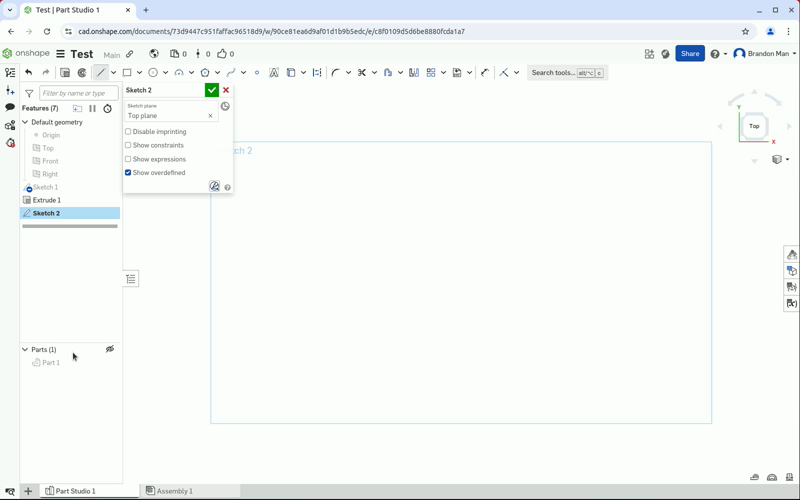
mouse_move(460, 297)
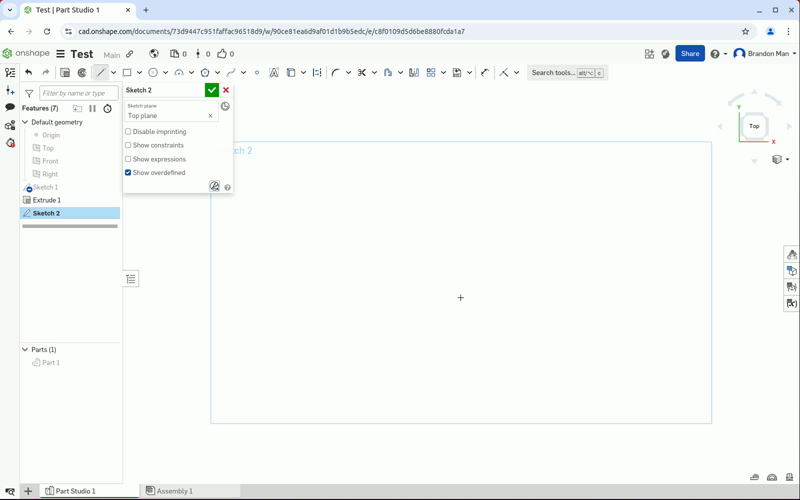
click(460, 297)
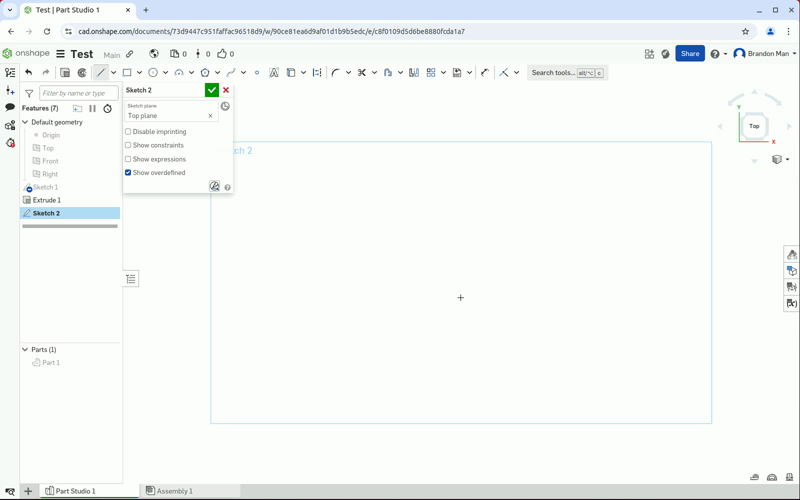
key_up(shift)
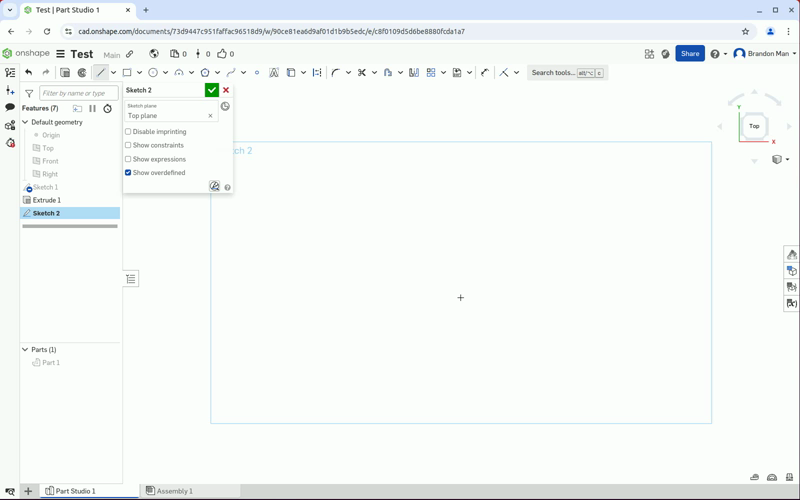
key_down(shift)
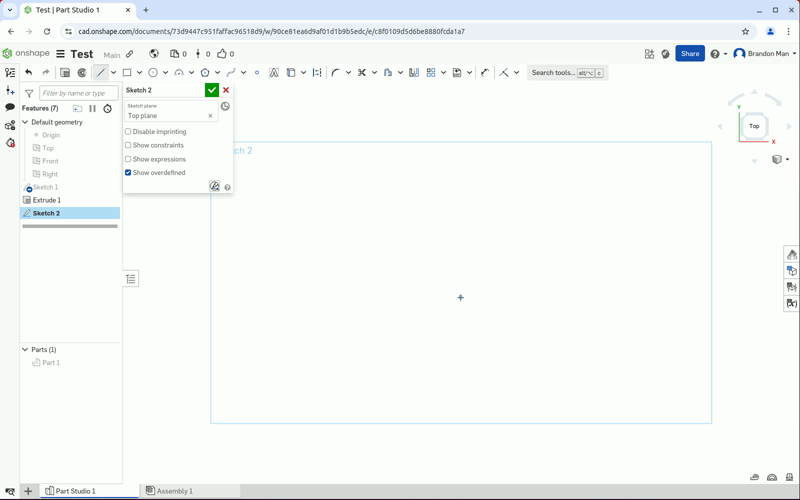
mouse_move(573, 297)
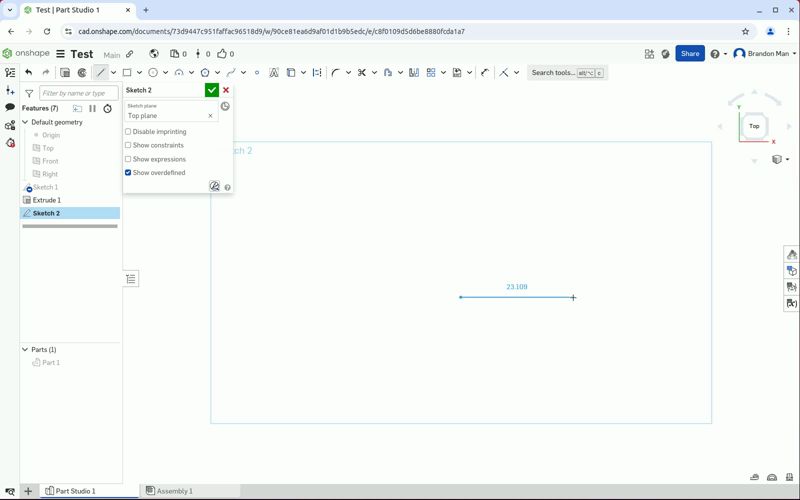
click(573, 297)
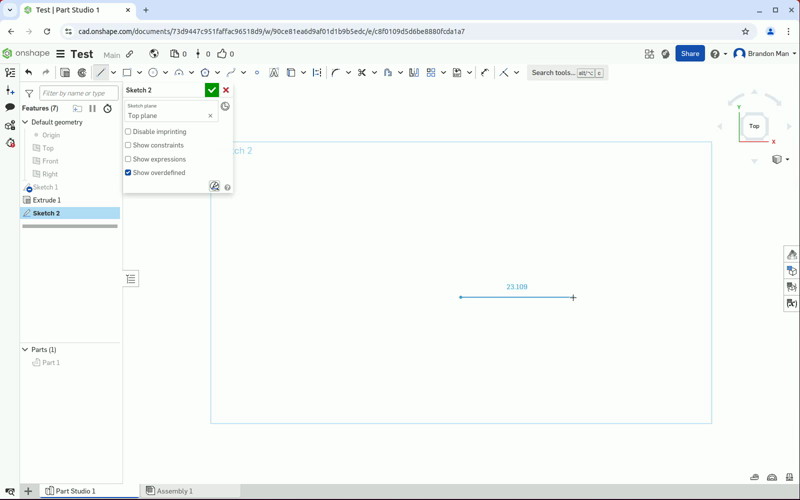
key_up(shift)
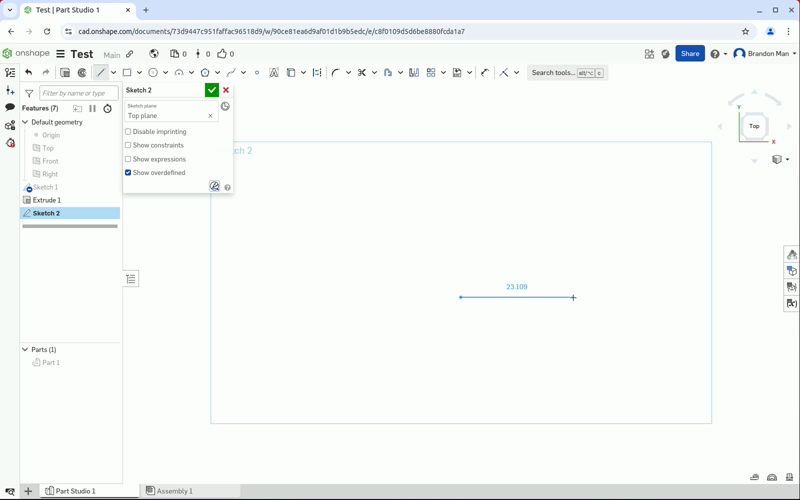
key_down(shift)
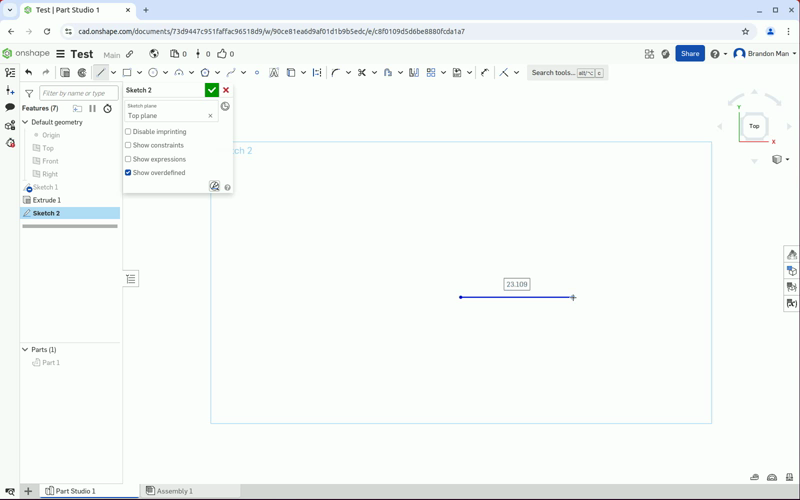
mouse_move(589, 297)
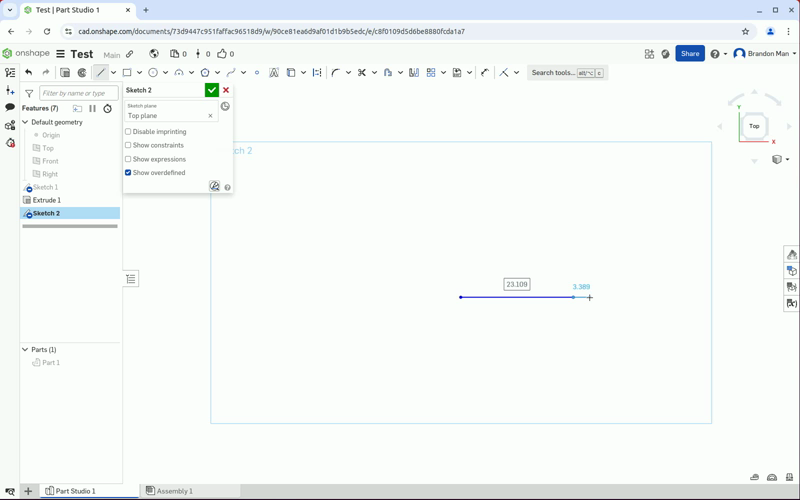
mouse_move(573, 282)
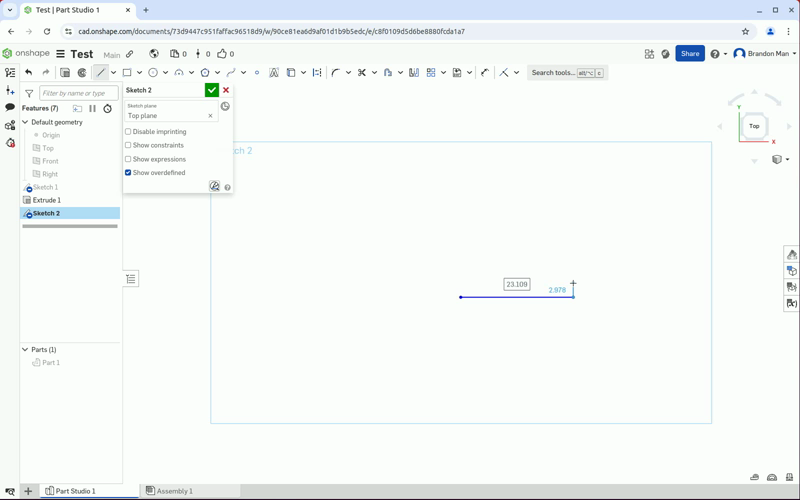
click(573, 282)
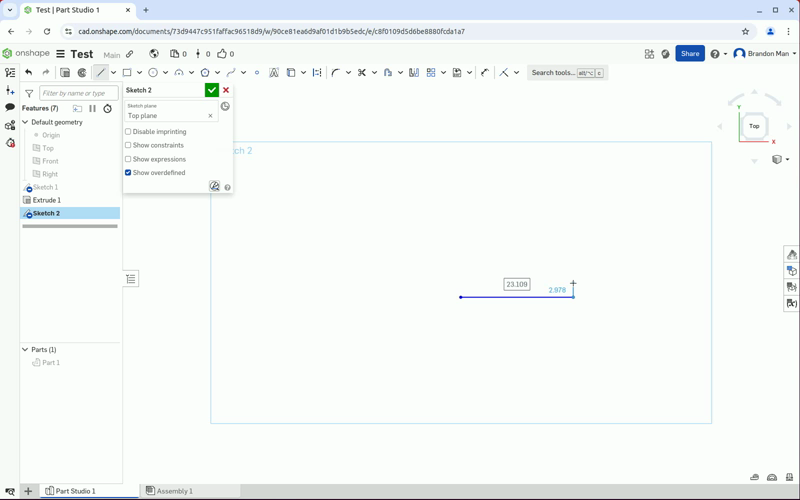
key_up(shift)
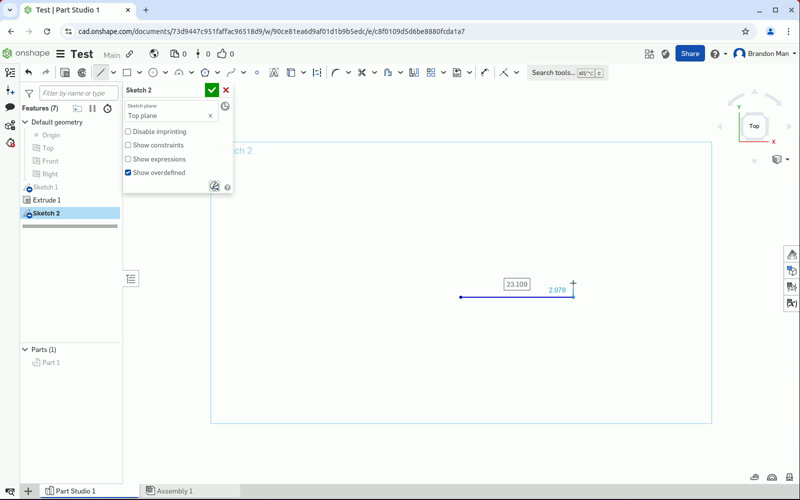
key_down(shift)
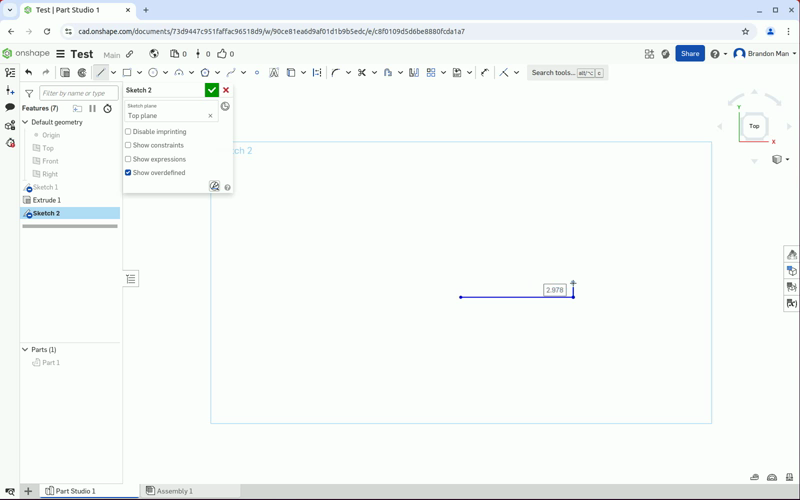
mouse_move(460, 282)
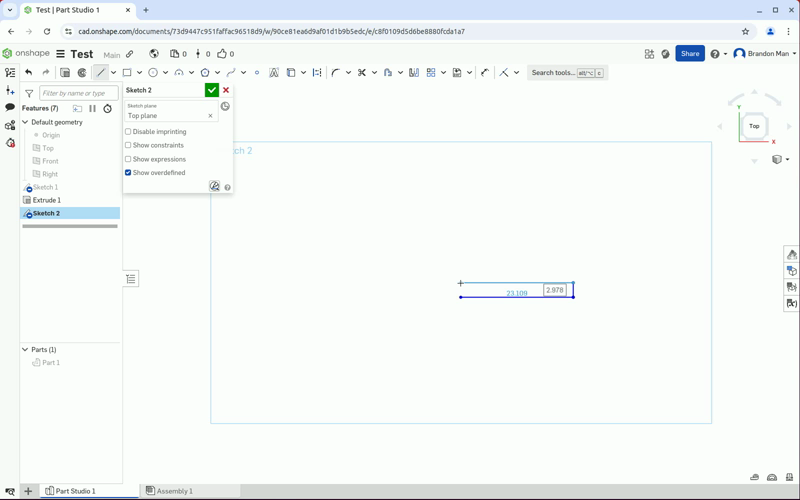
click(460, 282)
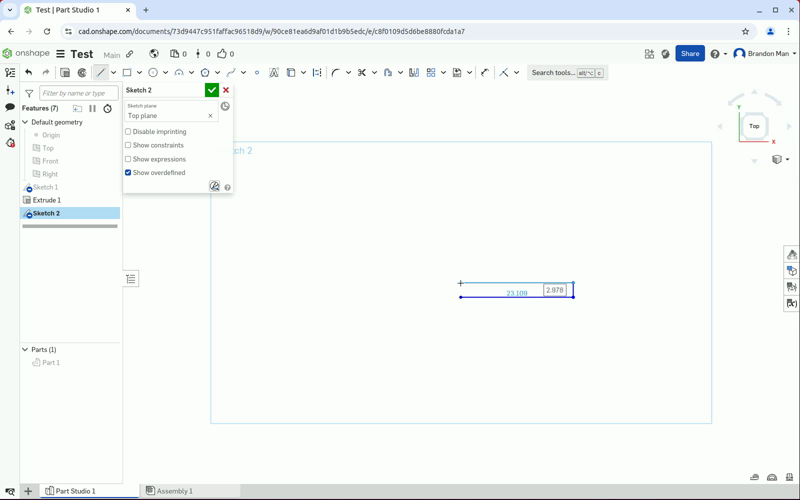
key_up(shift)
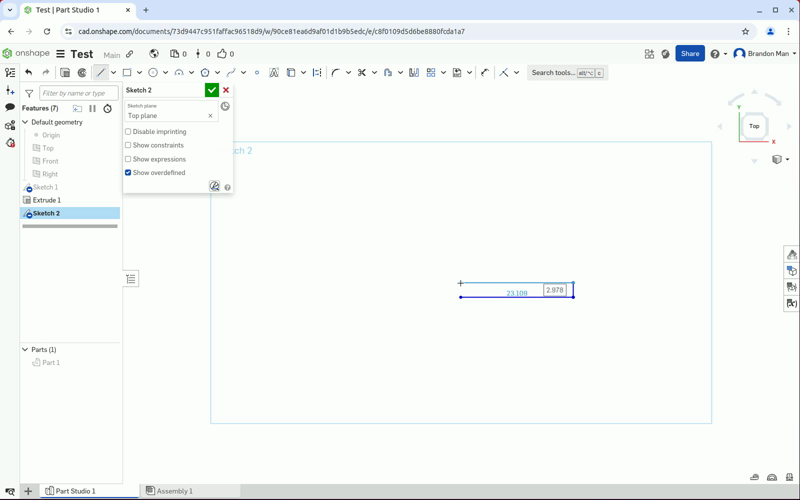
mouse_move(490, 282)
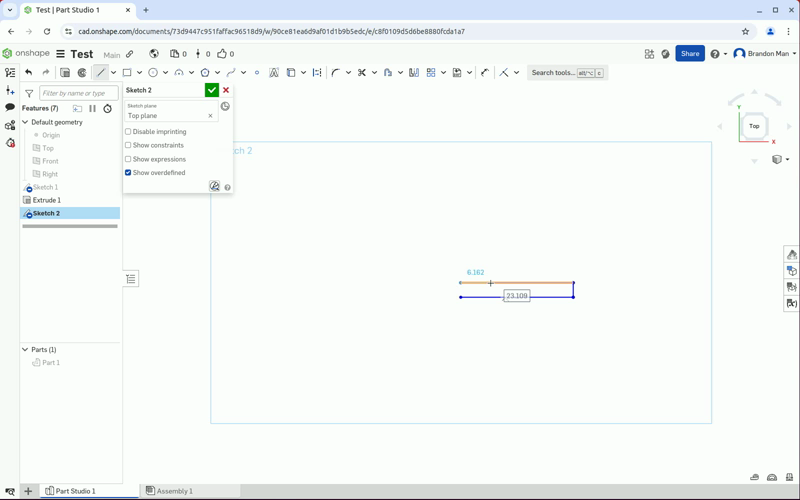
key_down(shift)
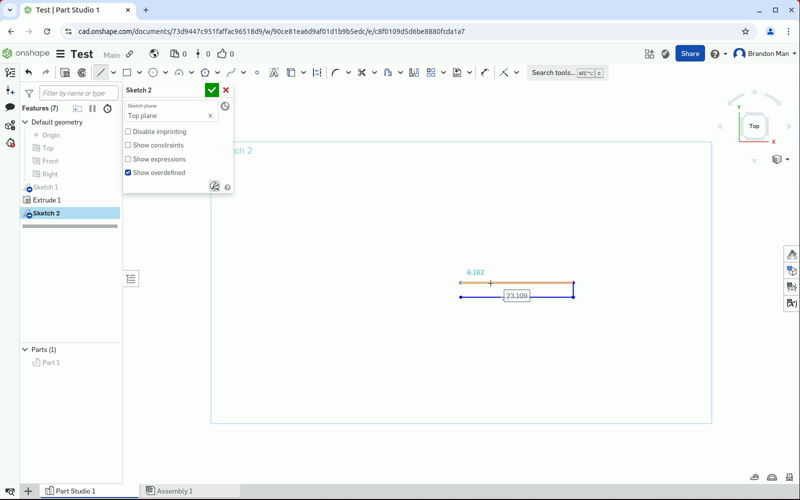
mouse_move(460, 297)
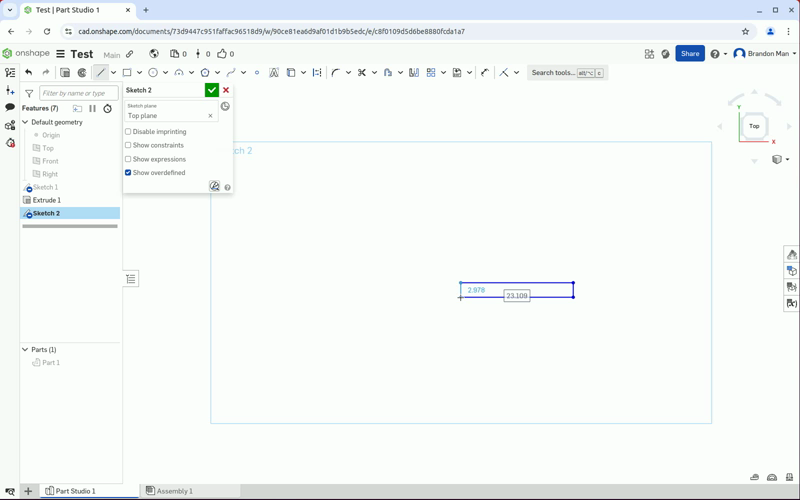
key_up(shift)
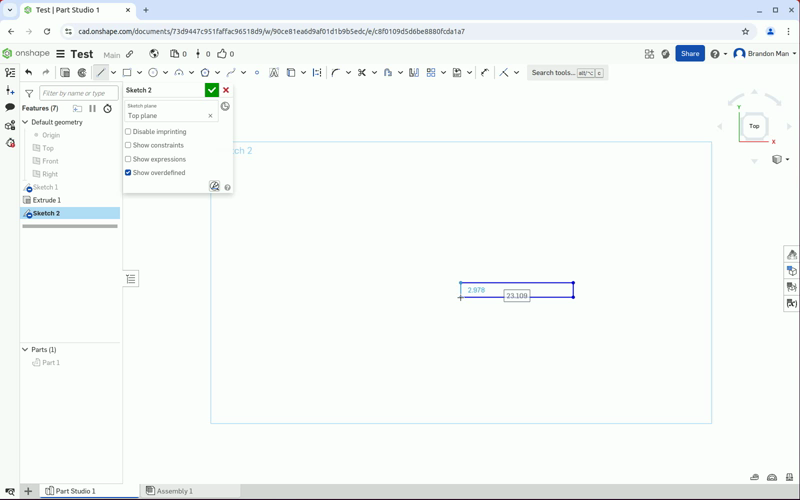
click(460, 297)
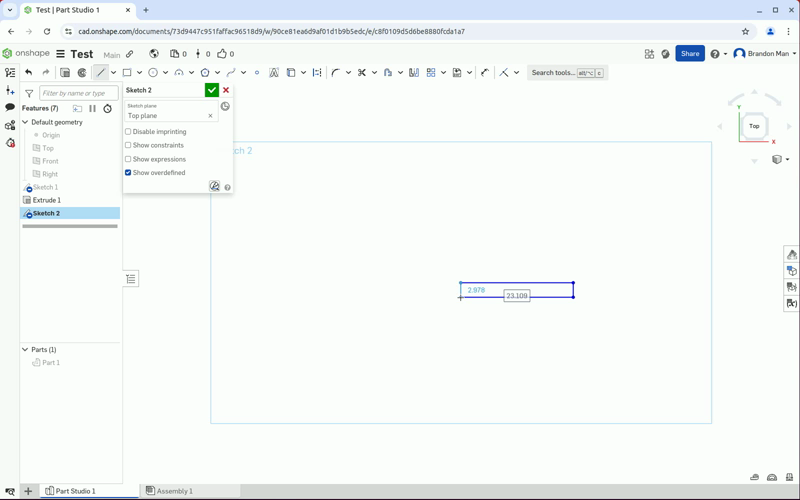
key(esc)
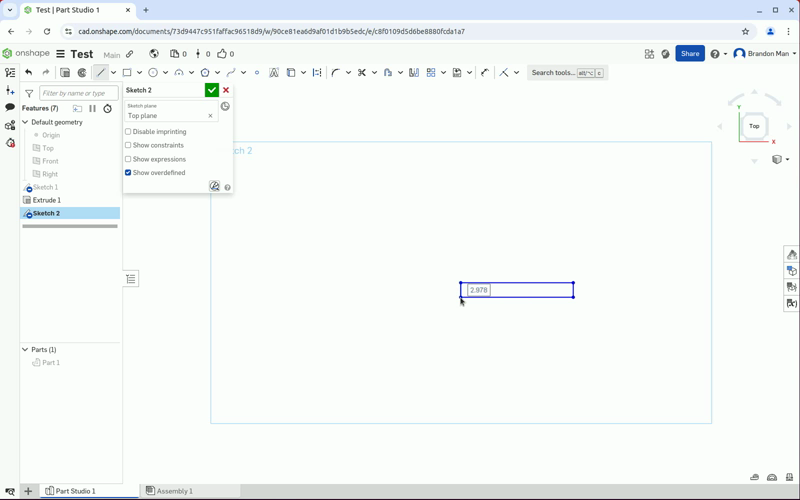
mouse_move(547, 291)
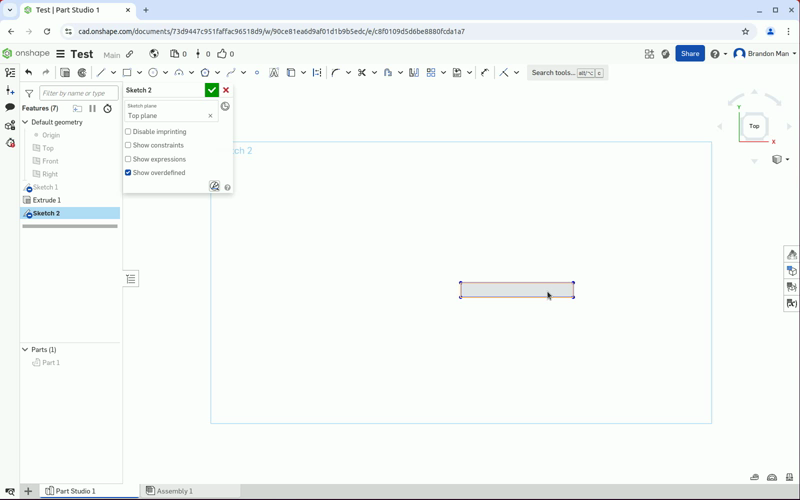
scroll(6)
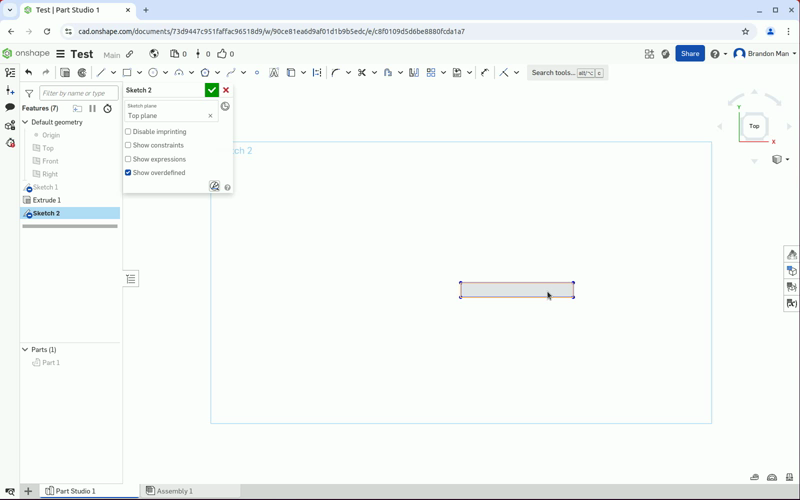
scroll(6)
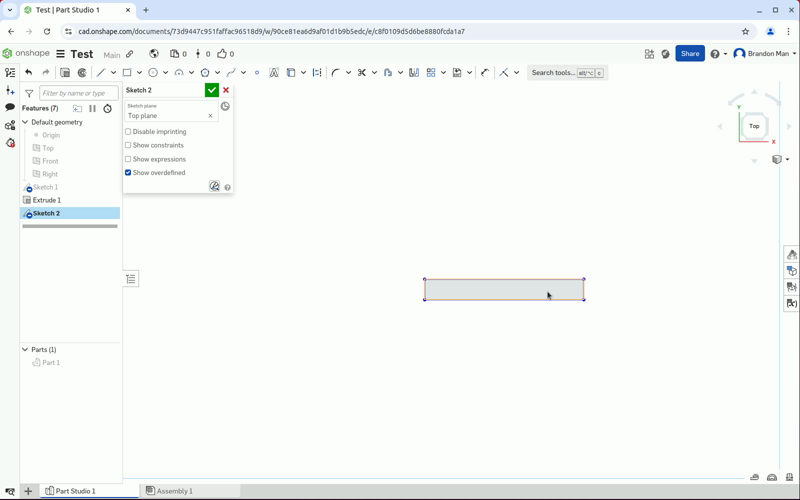
scroll(6)
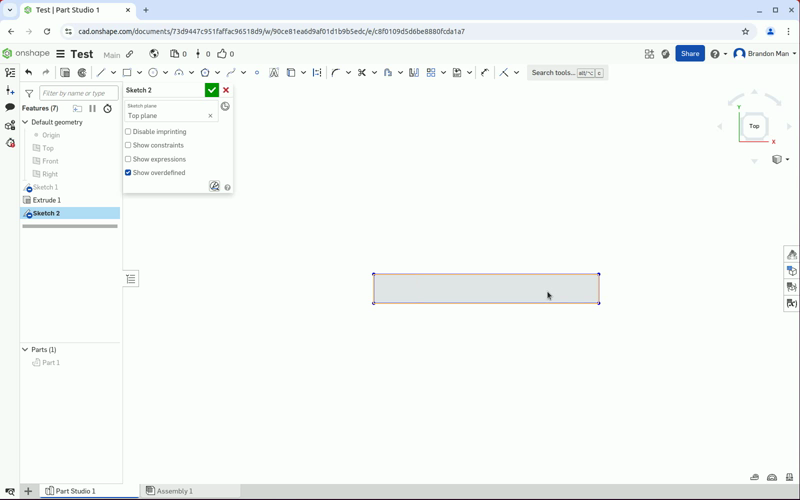
scroll(6)
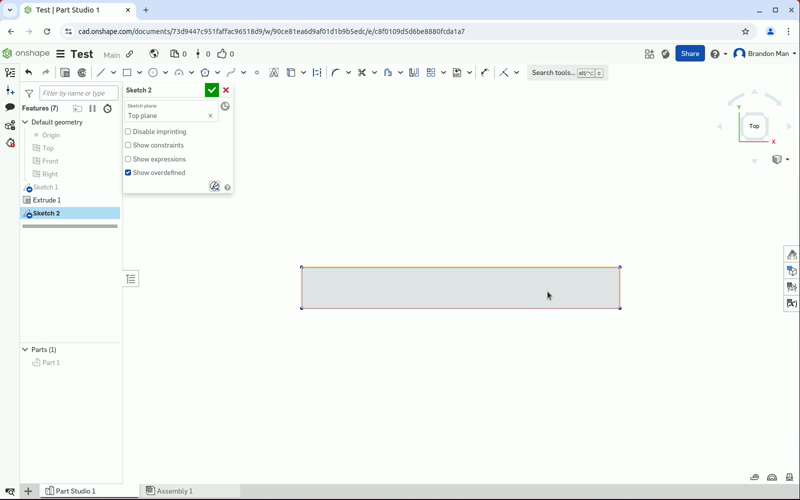
scroll(6)
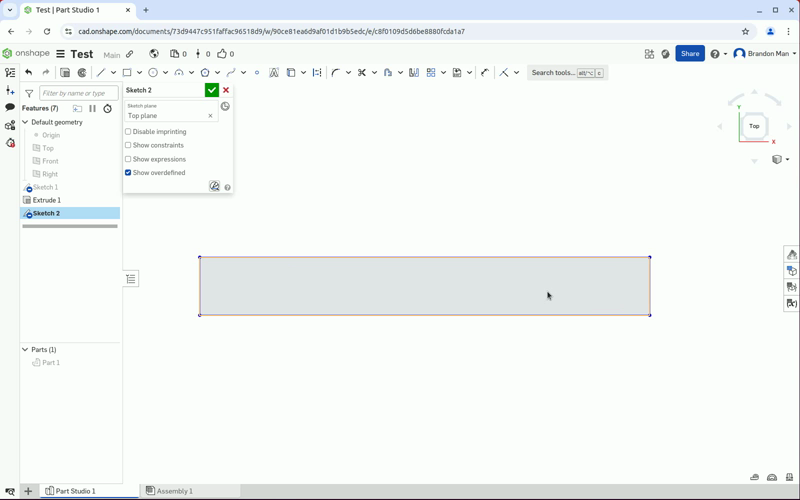
scroll(6)
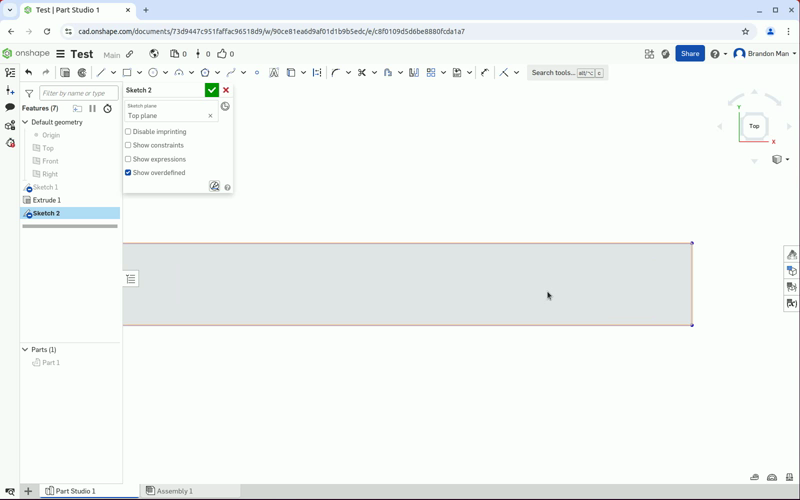
scroll(6)
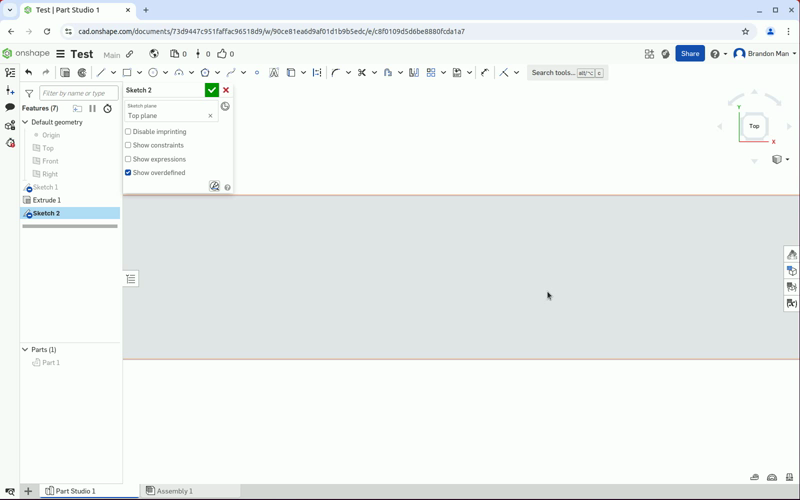
click(547, 291)
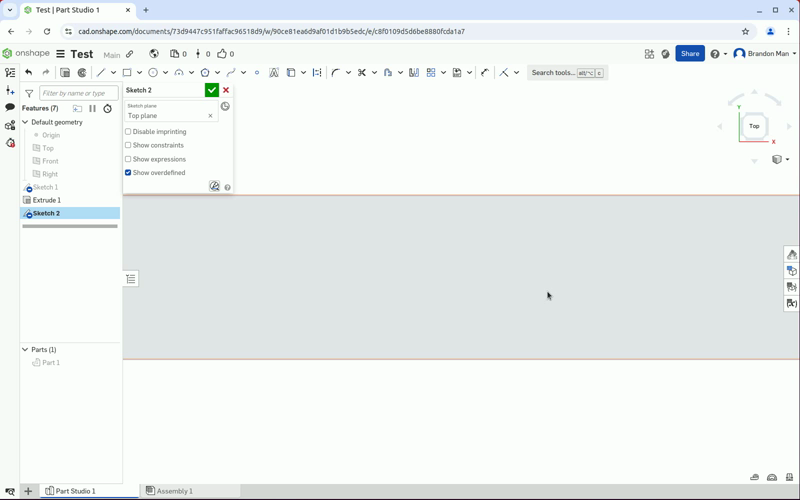
scroll(-6)
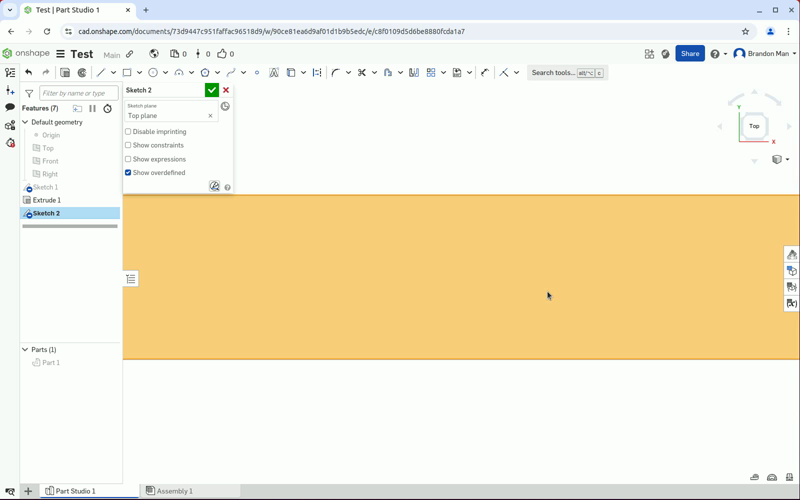
scroll(-6)
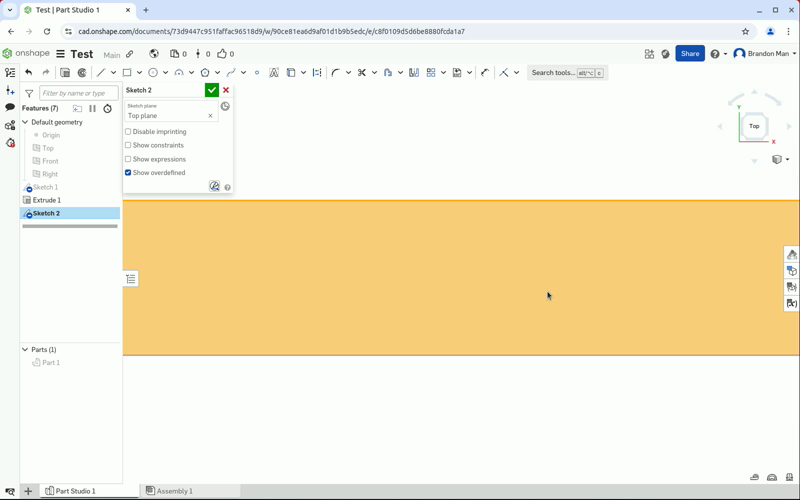
scroll(-6)
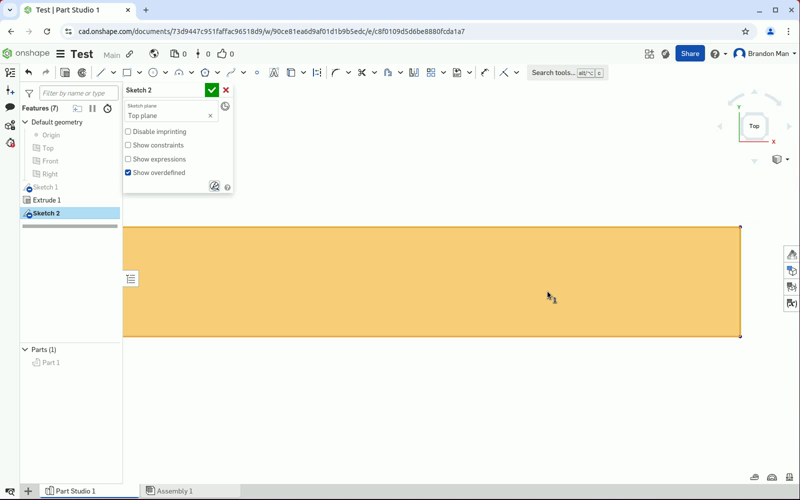
scroll(-6)
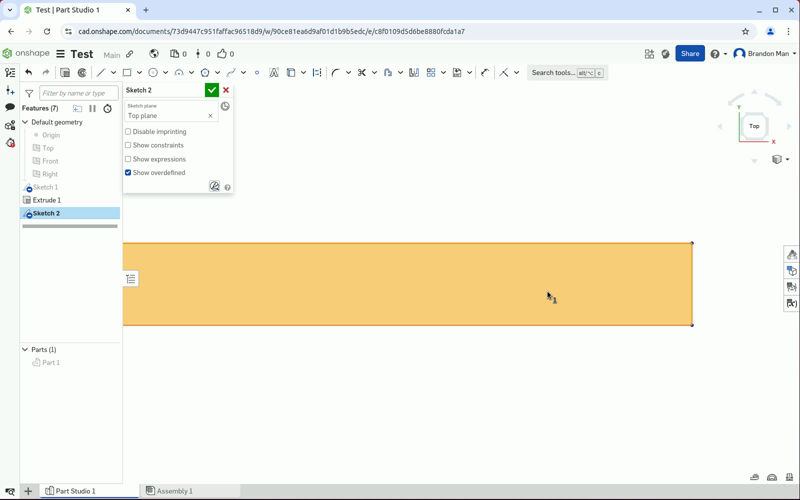
scroll(-6)
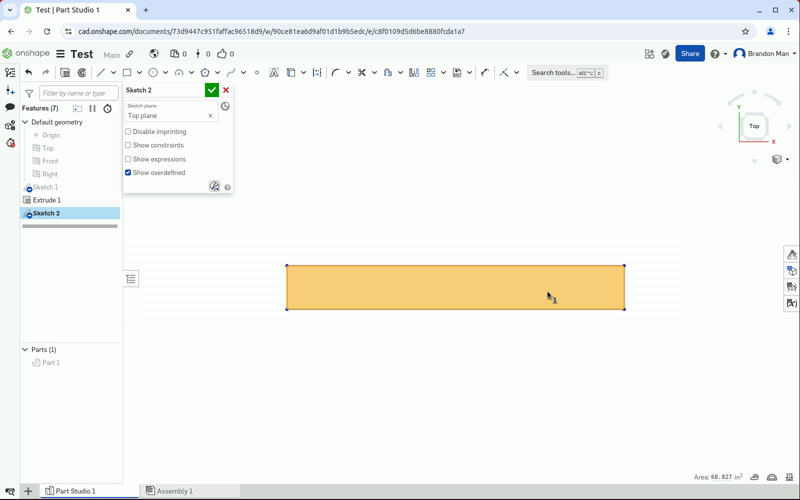
scroll(-6)
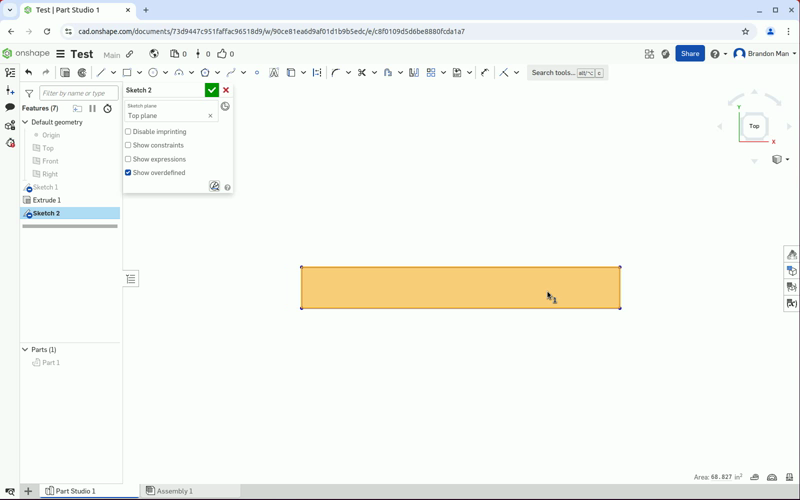
scroll(-6)
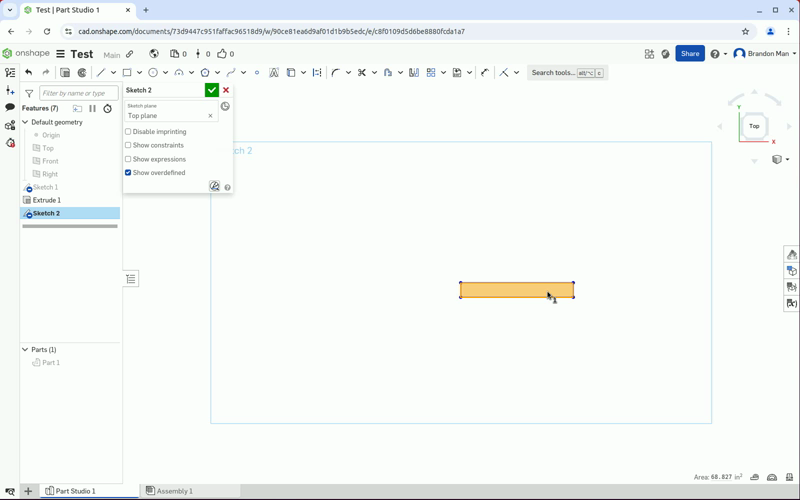
mouse_move(73, 352)
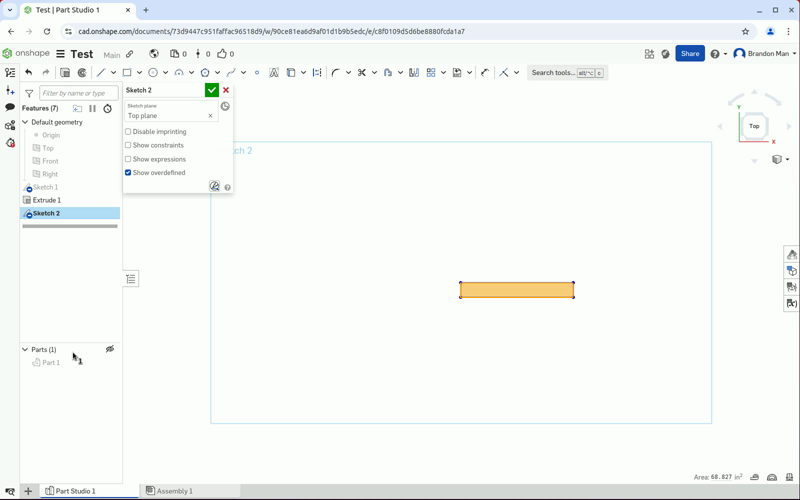
key(shift+y)
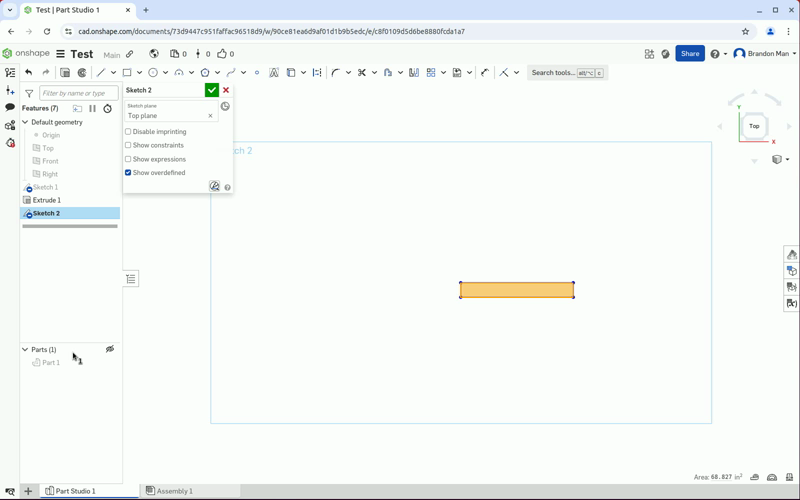
key(shift+e)
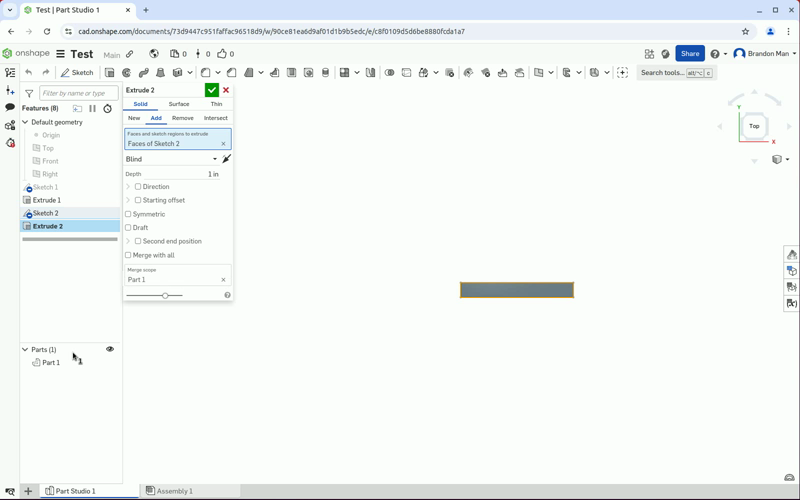
mouse_move(143, 106)
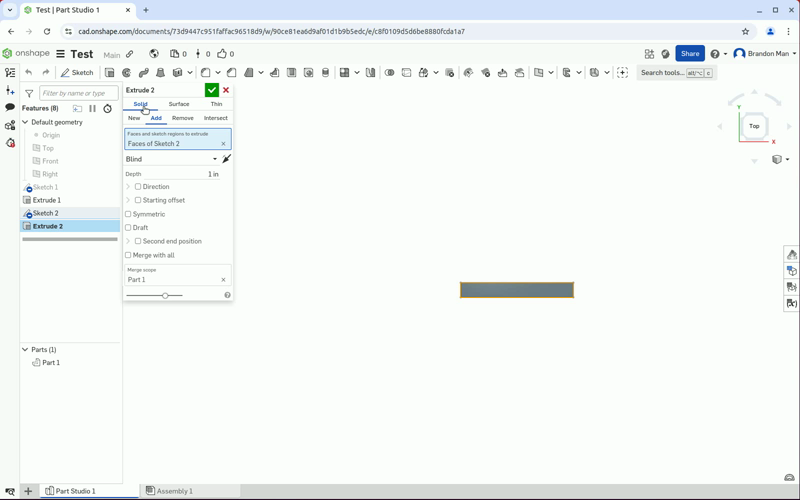
click(143, 106)
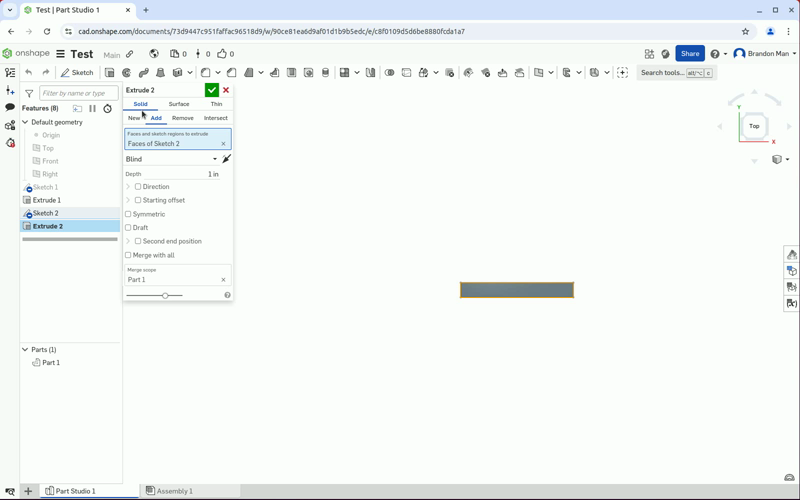
mouse_move(137, 120)
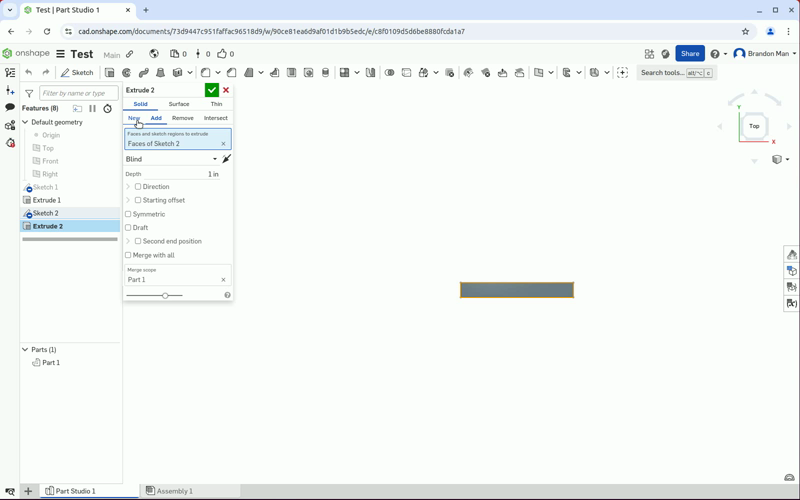
click(137, 120)
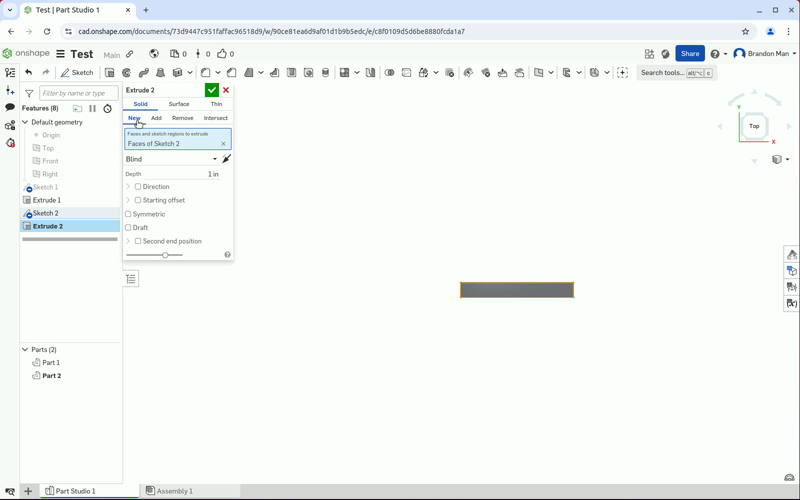
key(tab, 4)
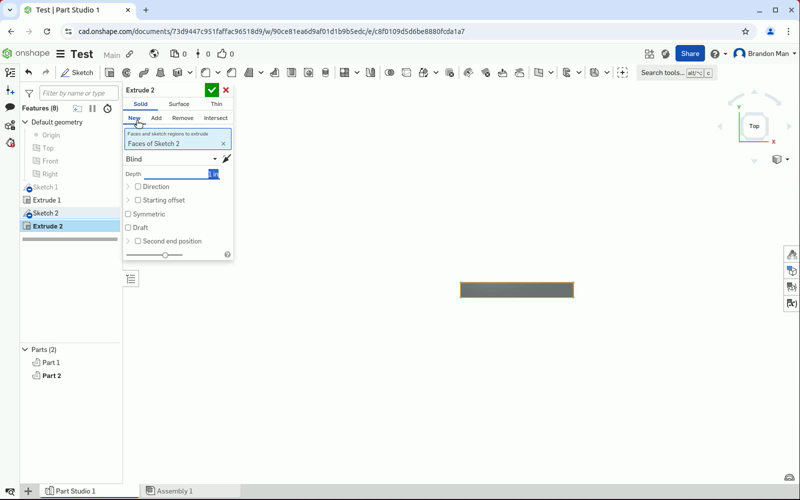
text(-2.889)
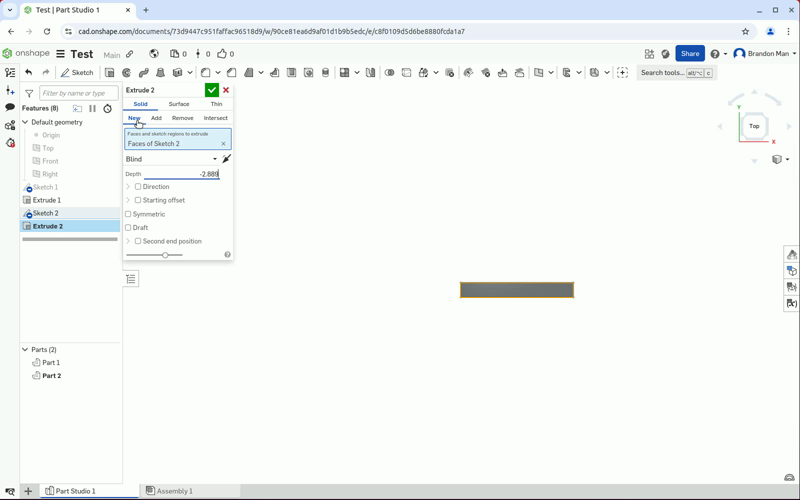
key(enter)
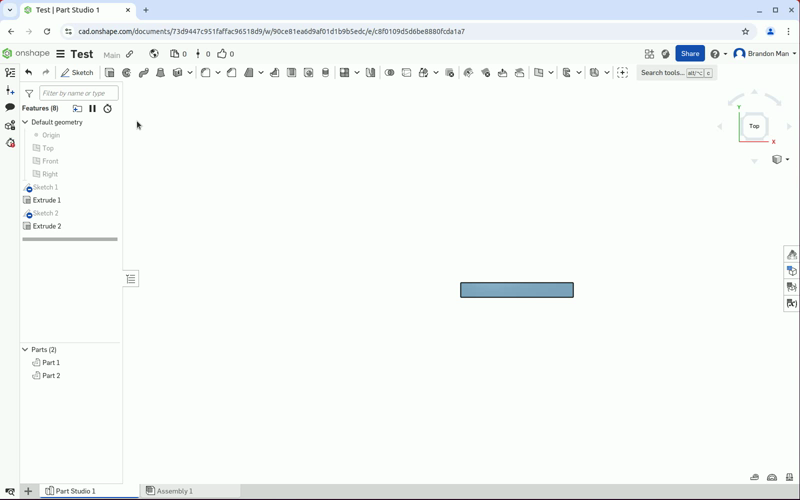
key(shift+h)
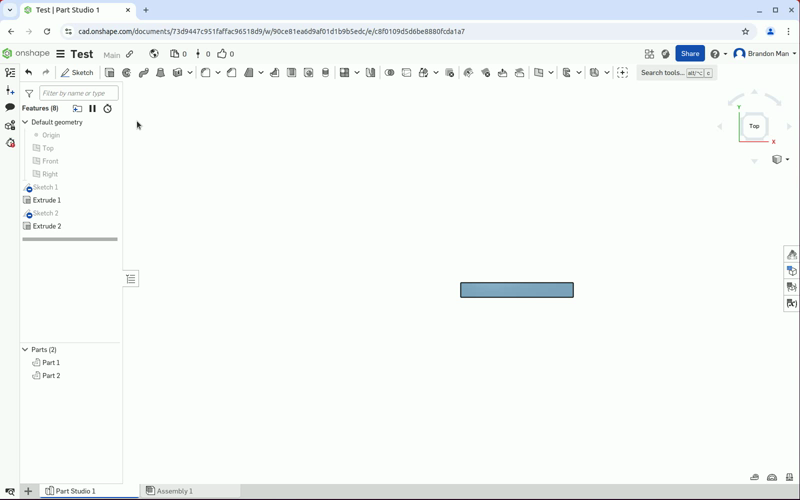
key(shift+h)
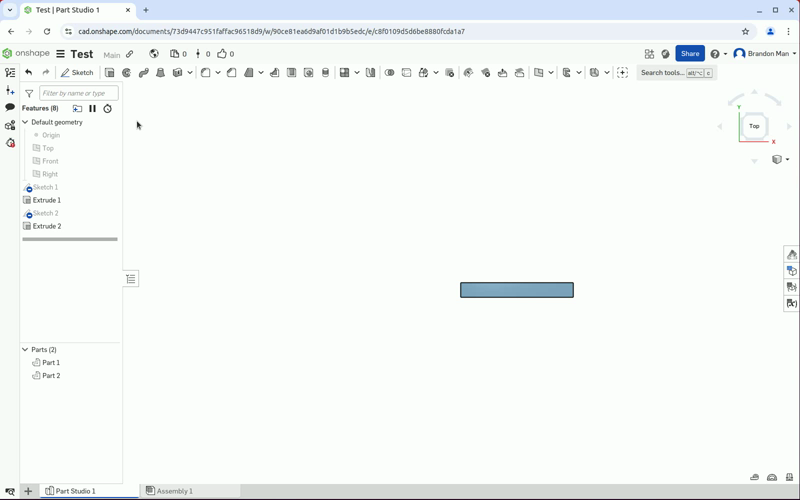
mouse_move(73, 189)
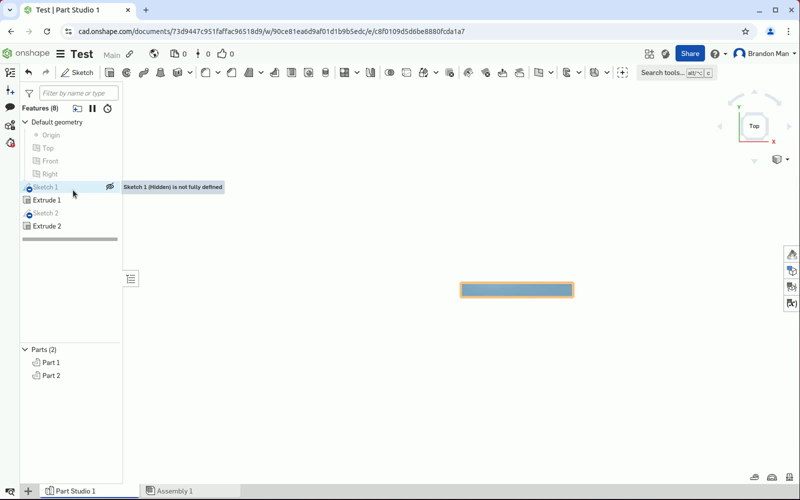
click(73, 189)
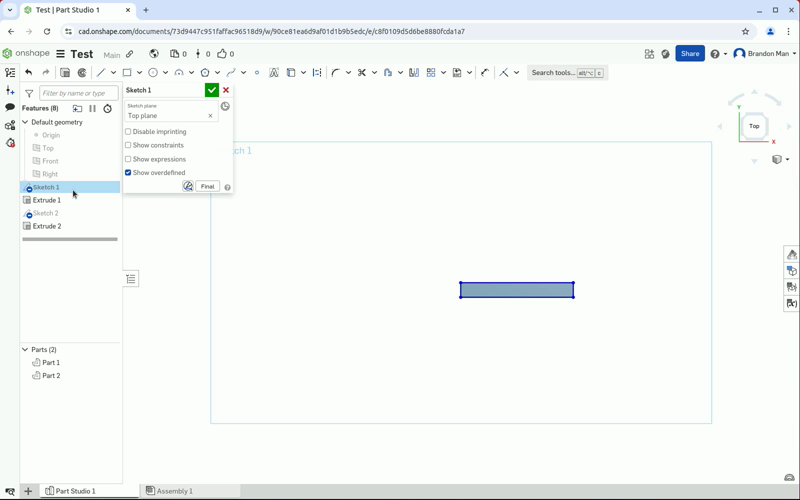
mouse_move(229, 92)
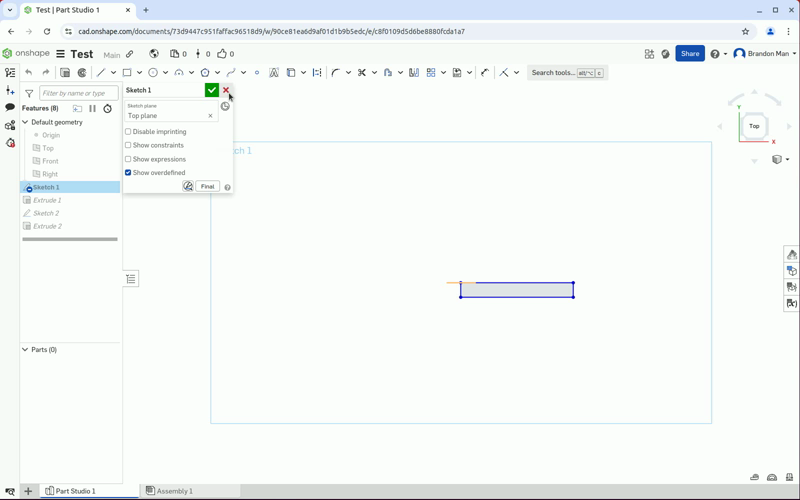
click(229, 92)
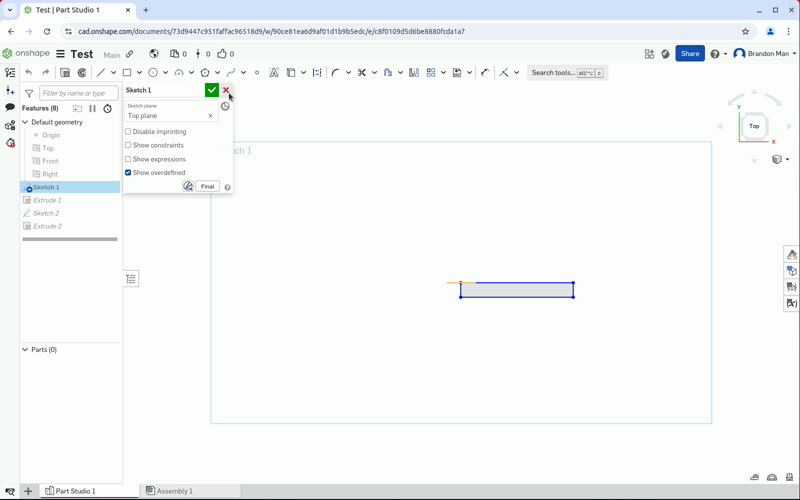
key(shift+s)
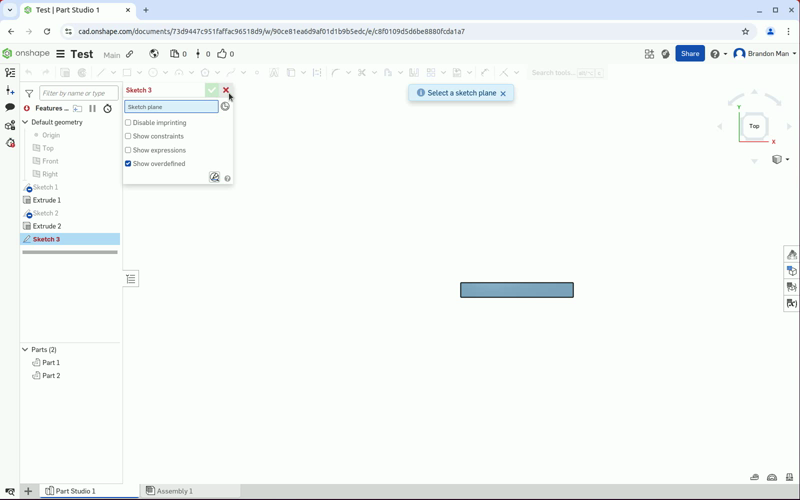
mouse_move(73, 150)
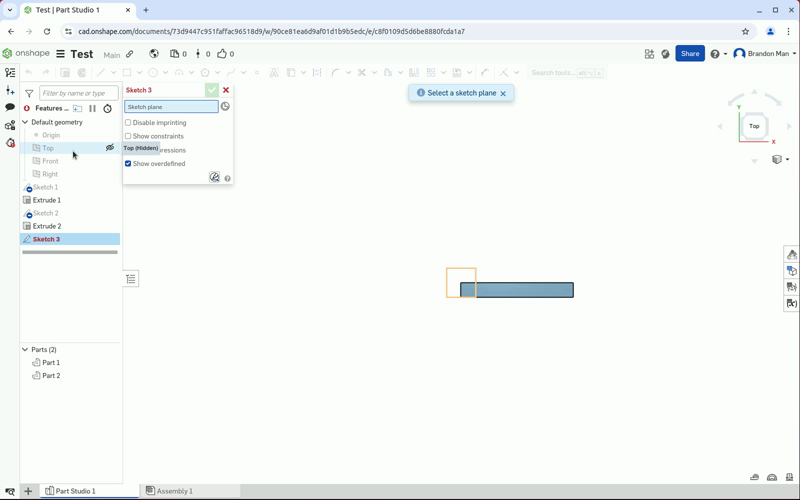
click(73, 150)
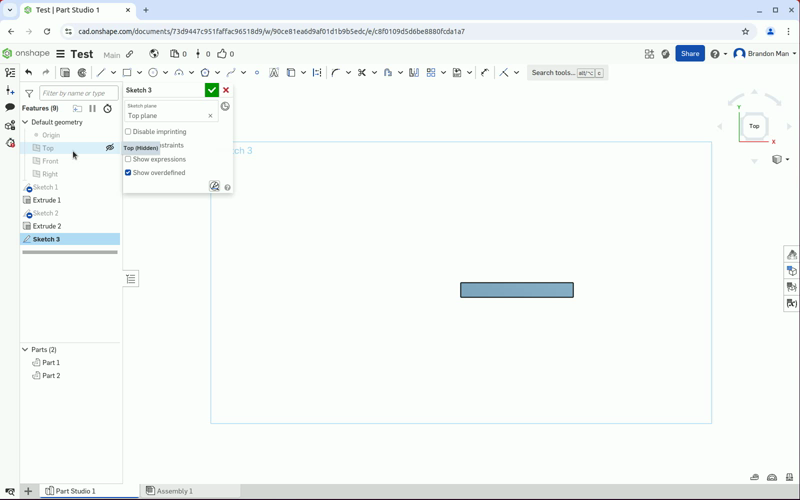
mouse_move(73, 352)
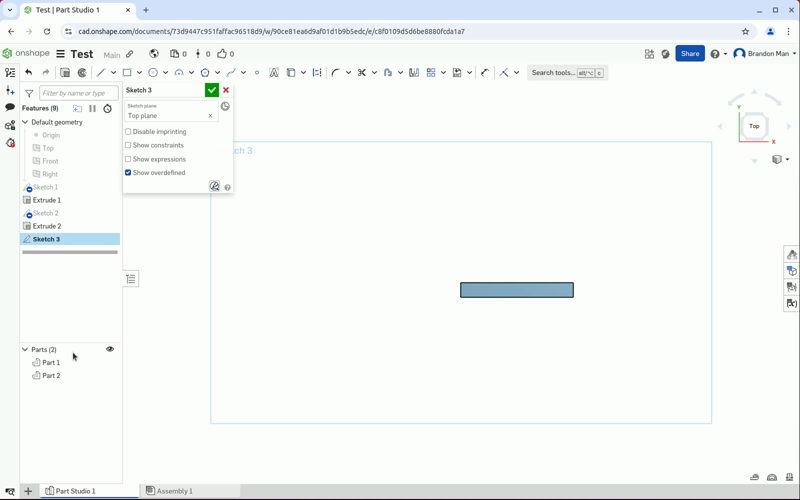
key(y)
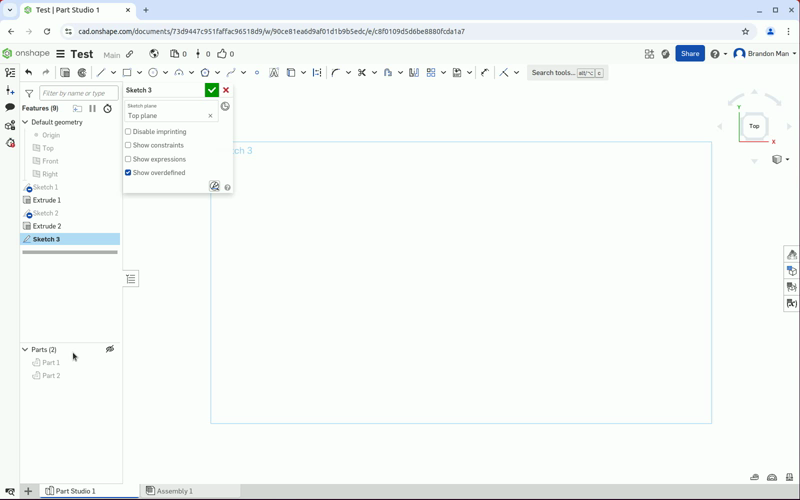
key(l)
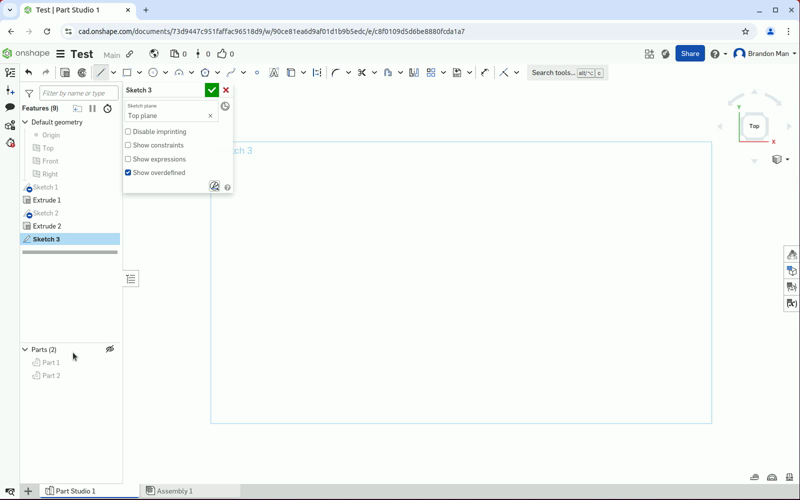
key_down(shift)
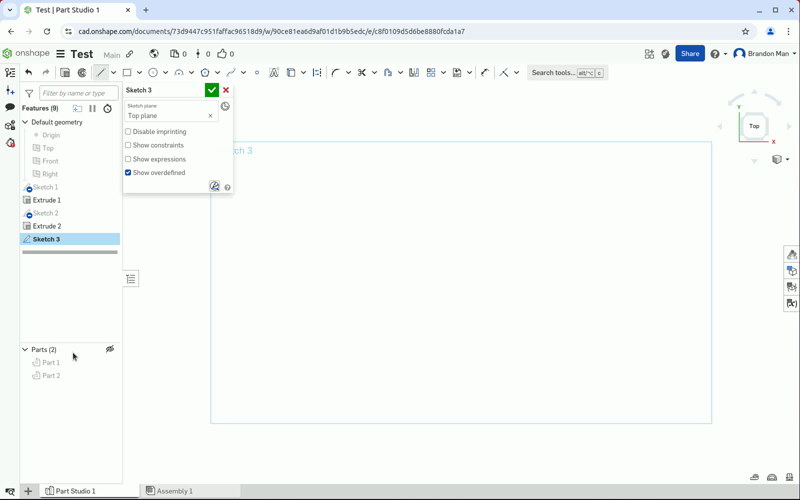
mouse_move(453, 290)
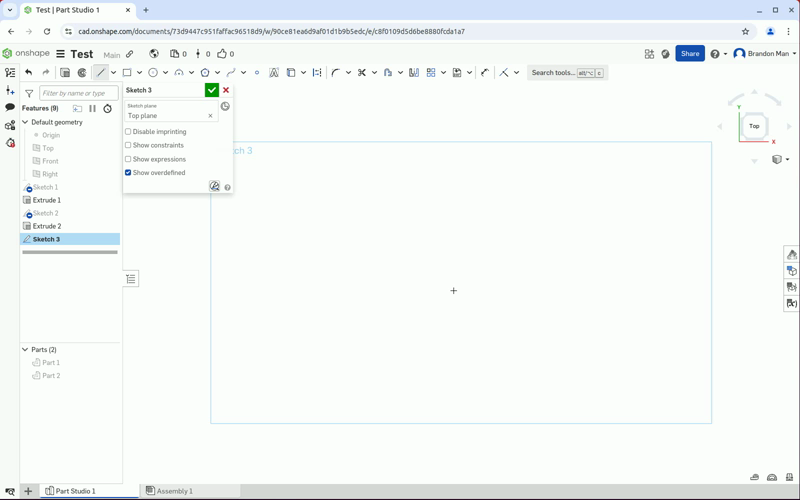
click(453, 290)
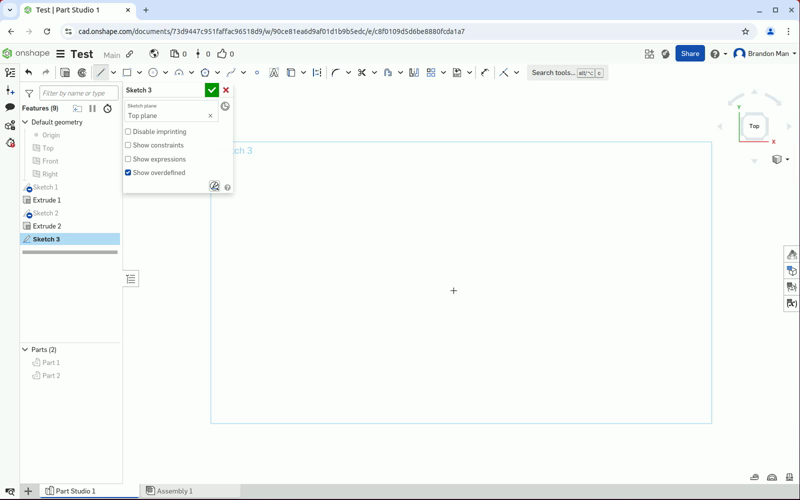
key_up(shift)
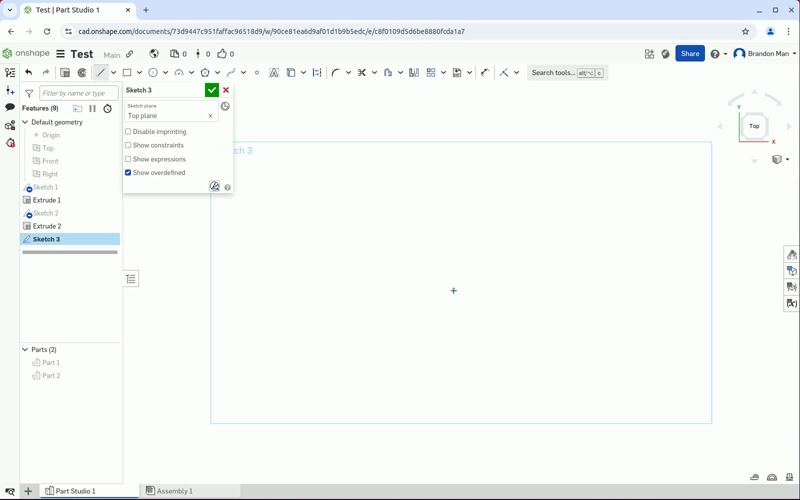
key_down(shift)
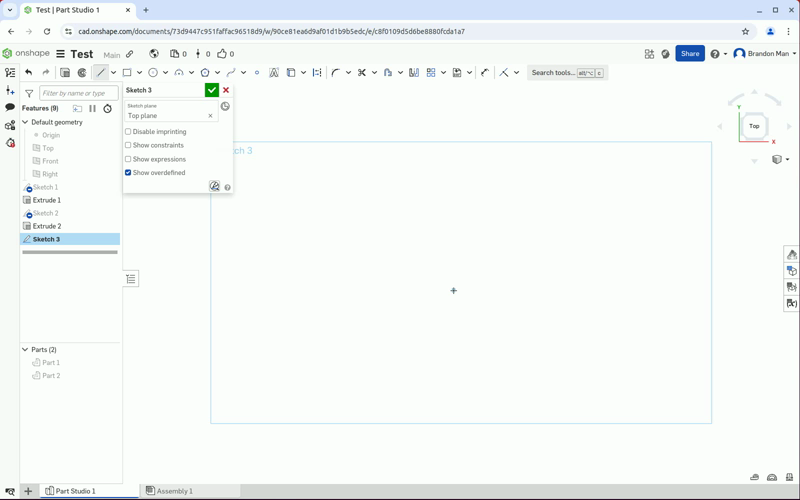
mouse_move(483, 290)
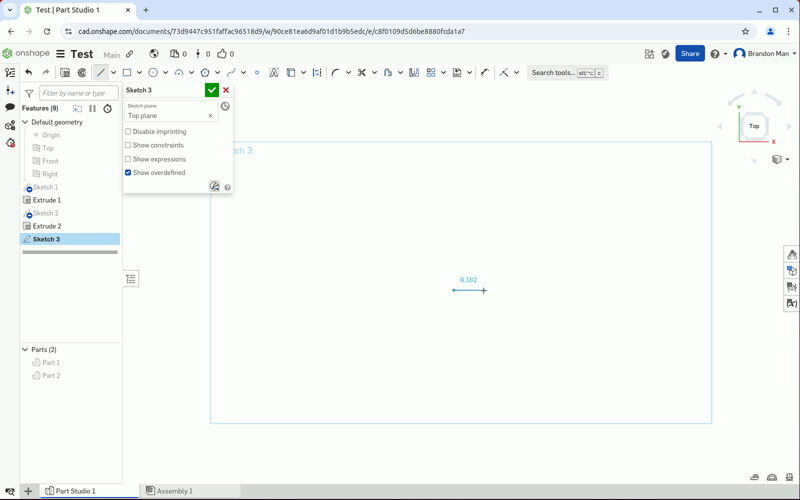
mouse_move(461, 298)
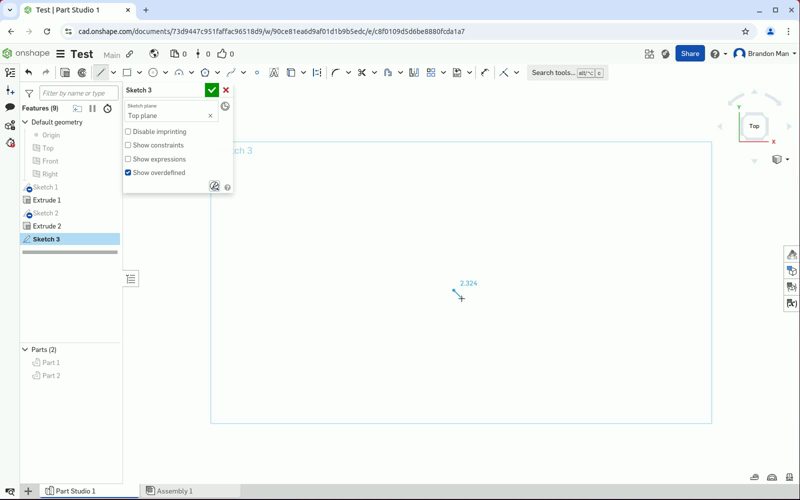
click(461, 298)
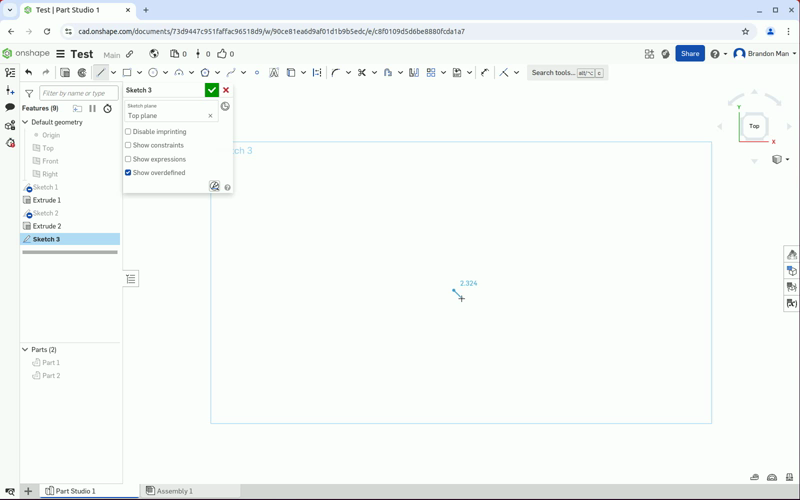
key_up(shift)
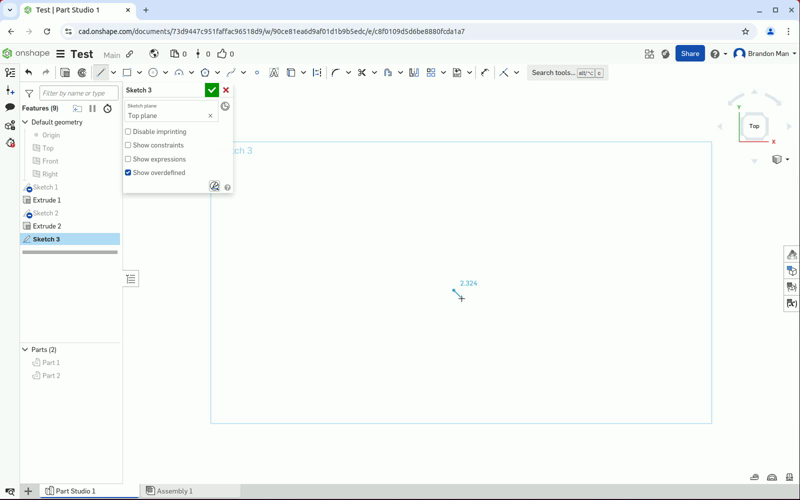
key_down(shift)
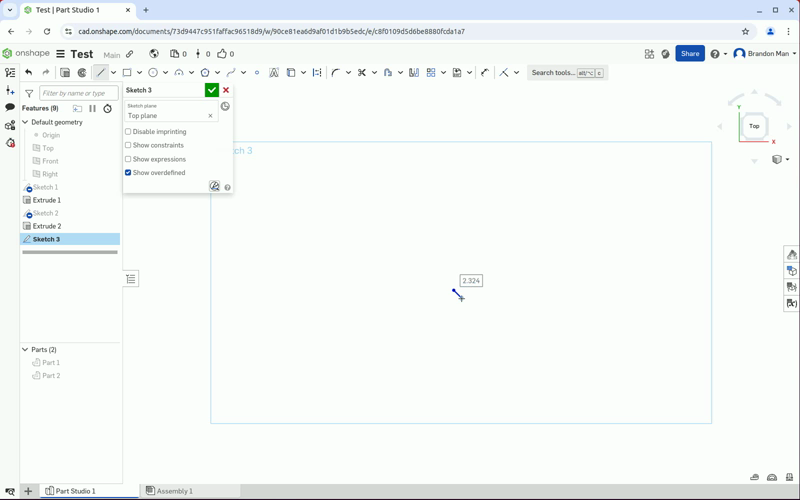
mouse_move(492, 298)
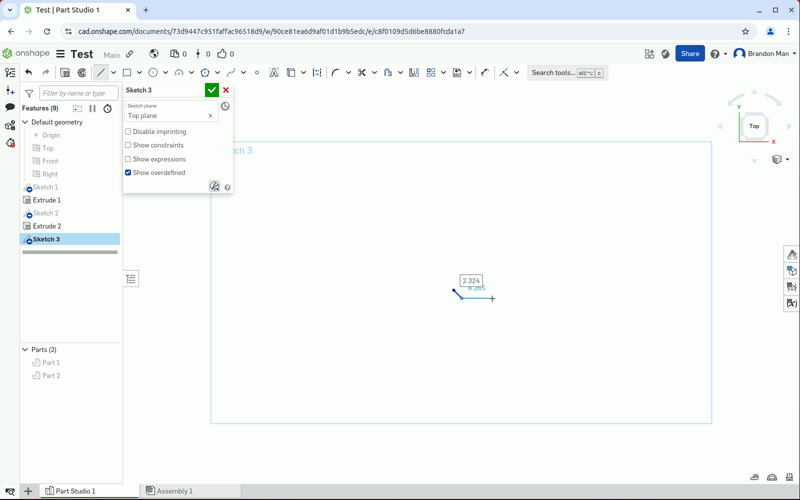
mouse_move(461, 281)
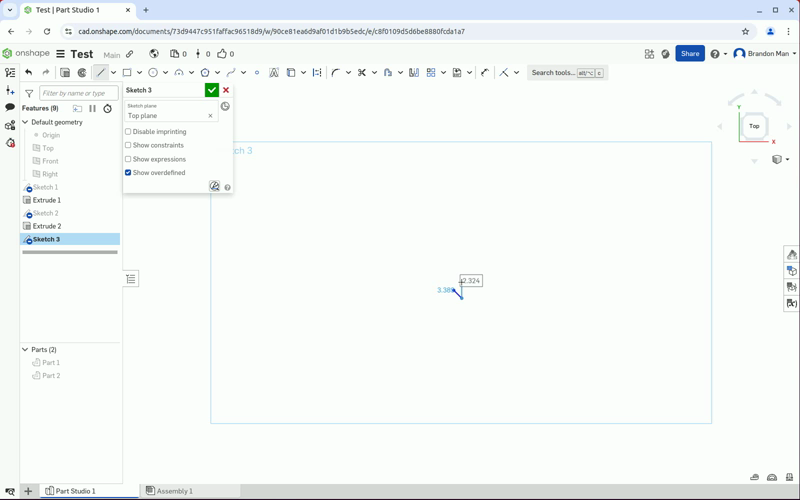
click(461, 281)
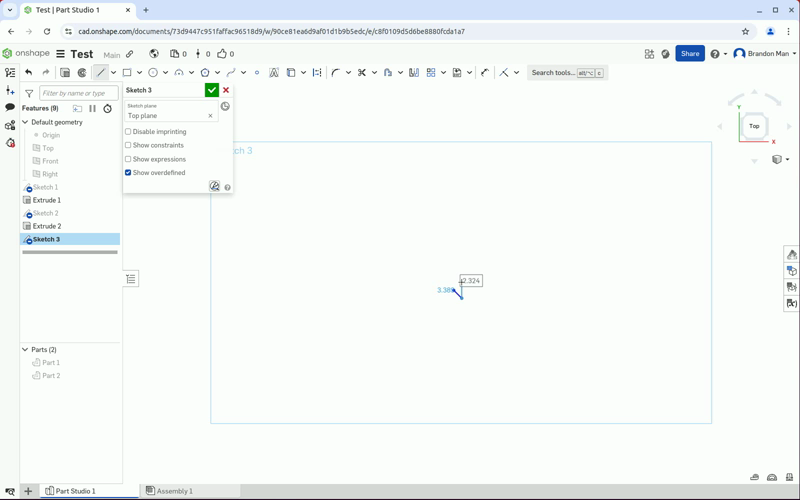
key_up(shift)
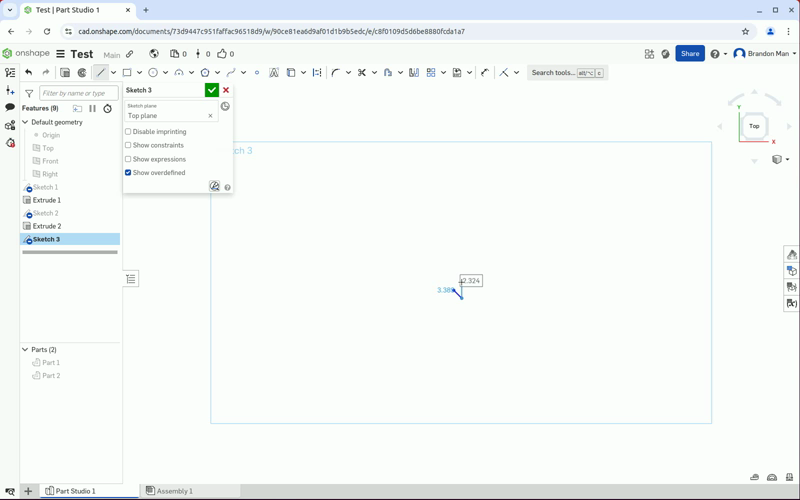
mouse_move(492, 281)
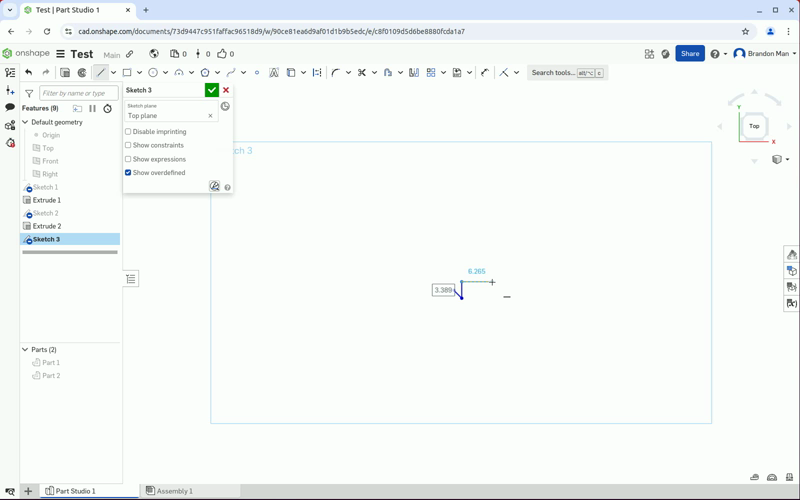
key_down(shift)
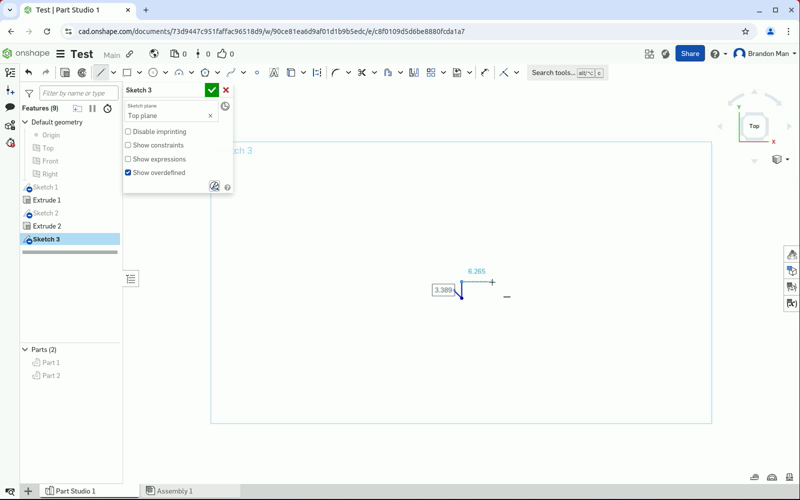
mouse_move(453, 290)
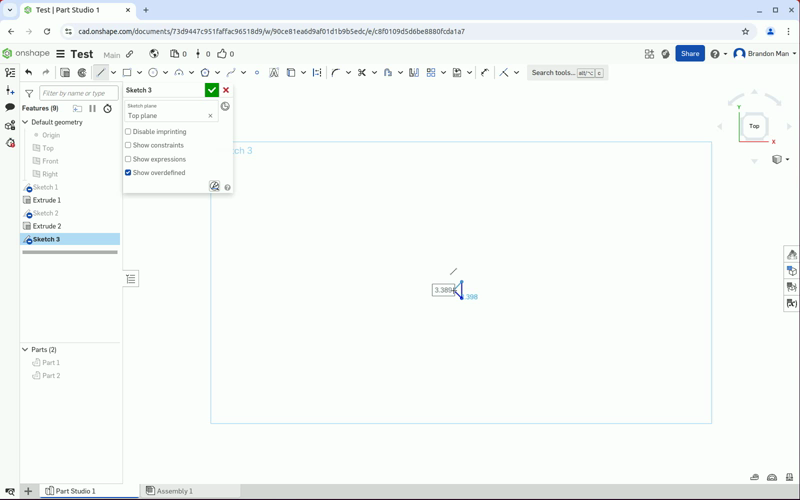
key_up(shift)
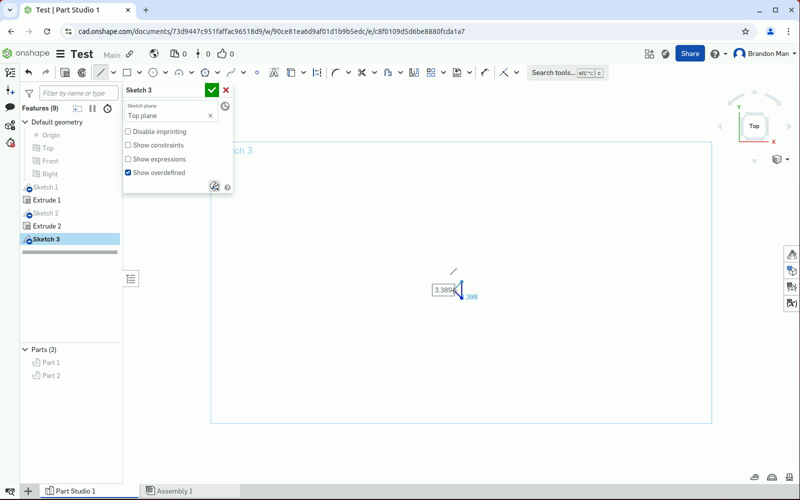
click(453, 290)
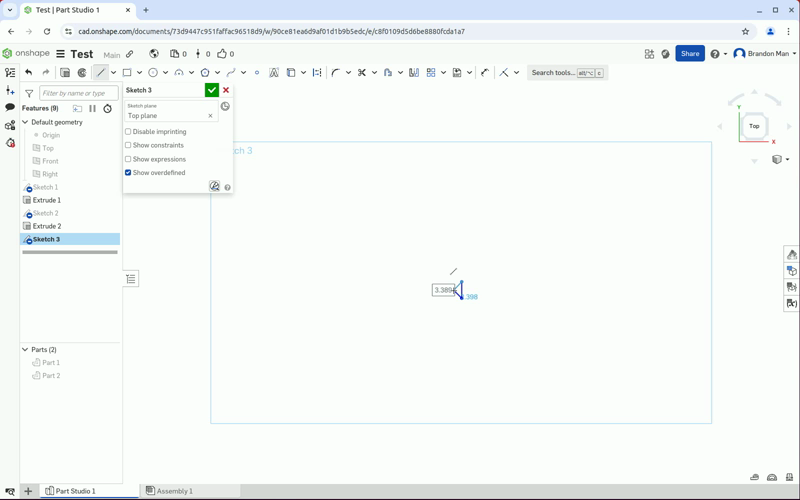
key(esc)
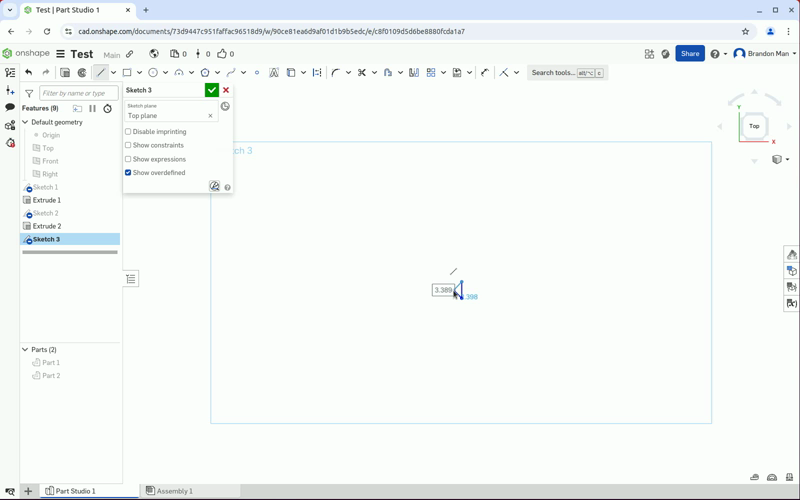
mouse_move(461, 292)
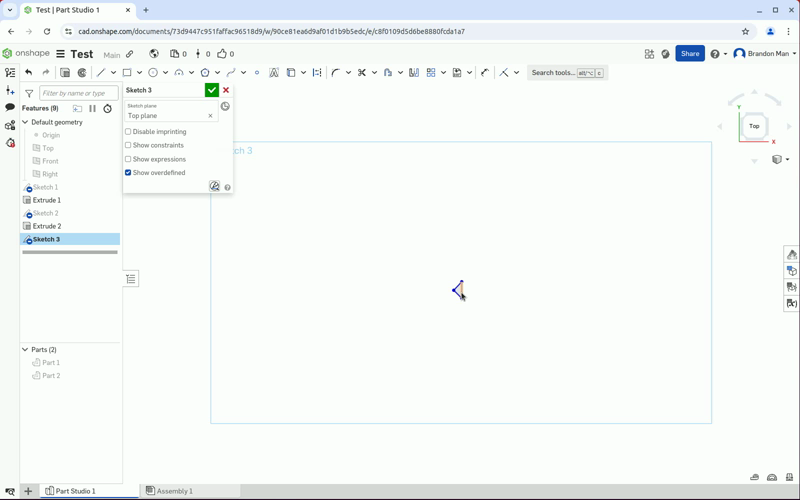
scroll(6)
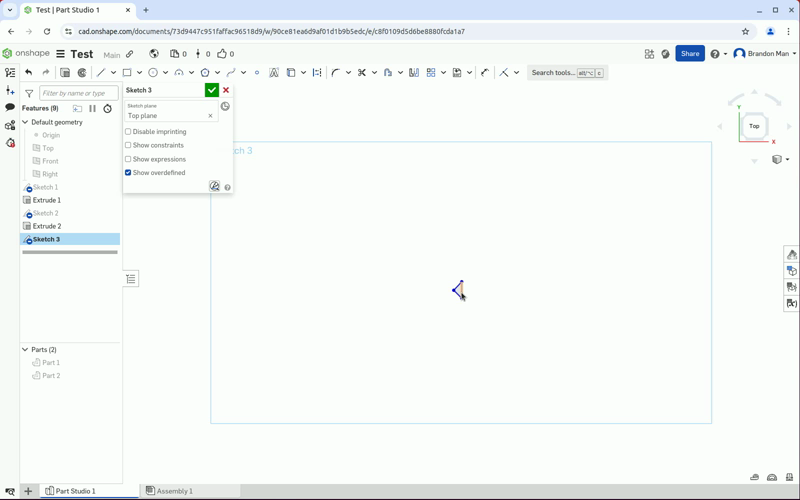
scroll(6)
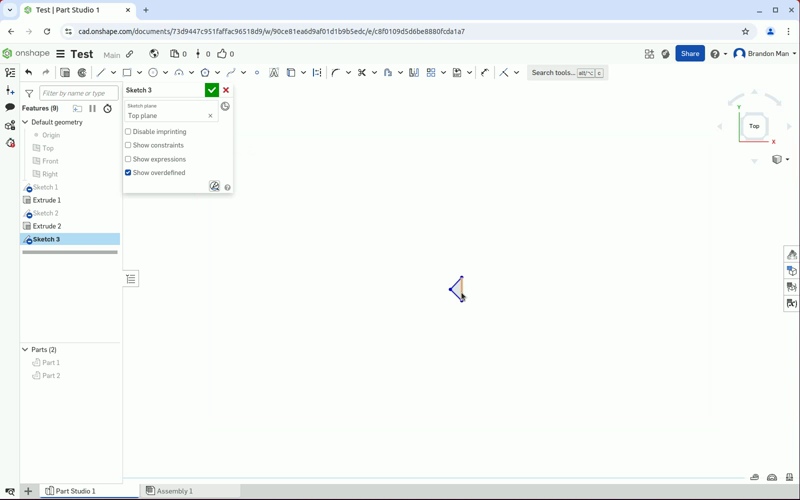
scroll(6)
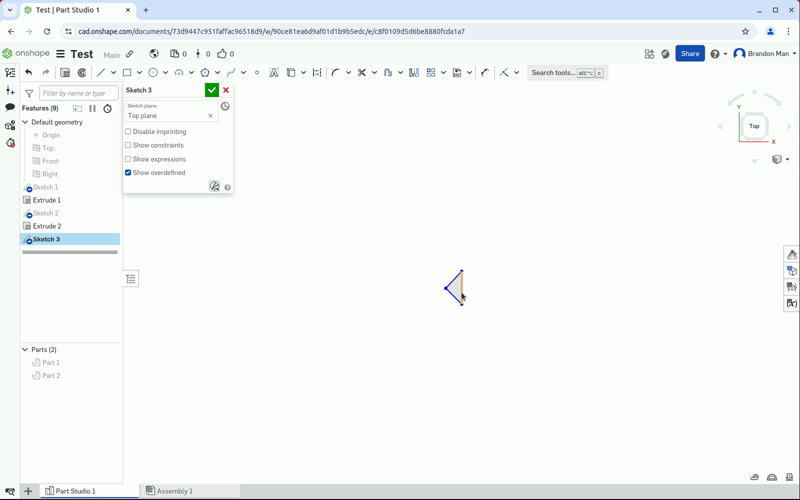
scroll(6)
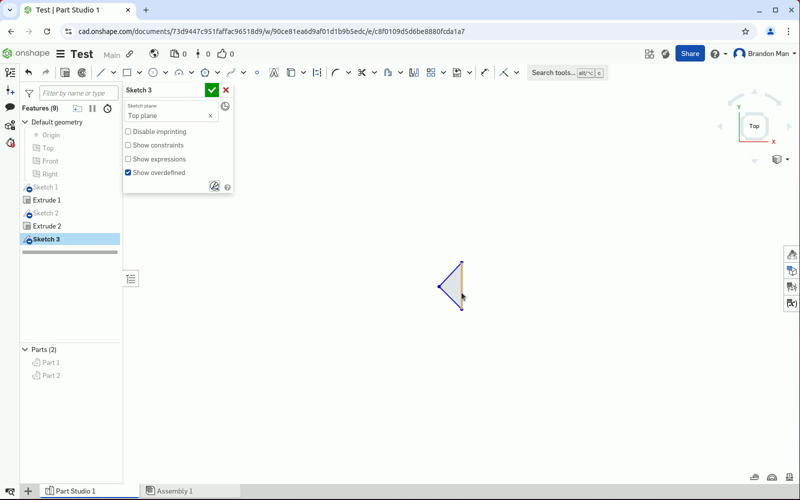
scroll(6)
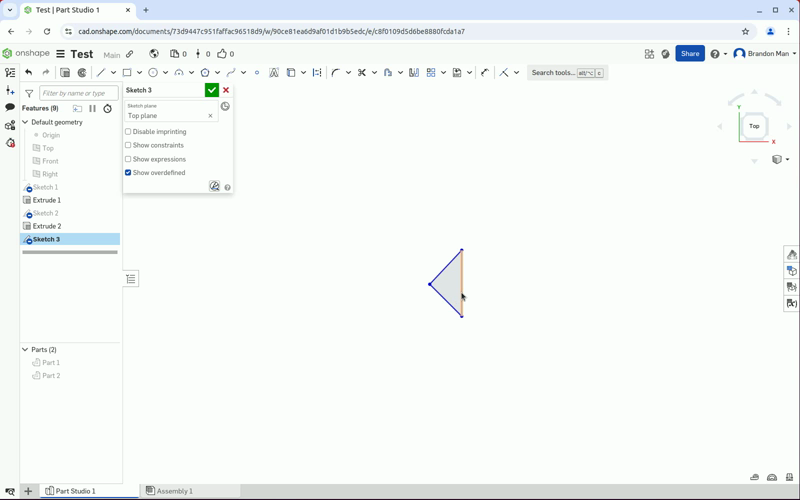
scroll(6)
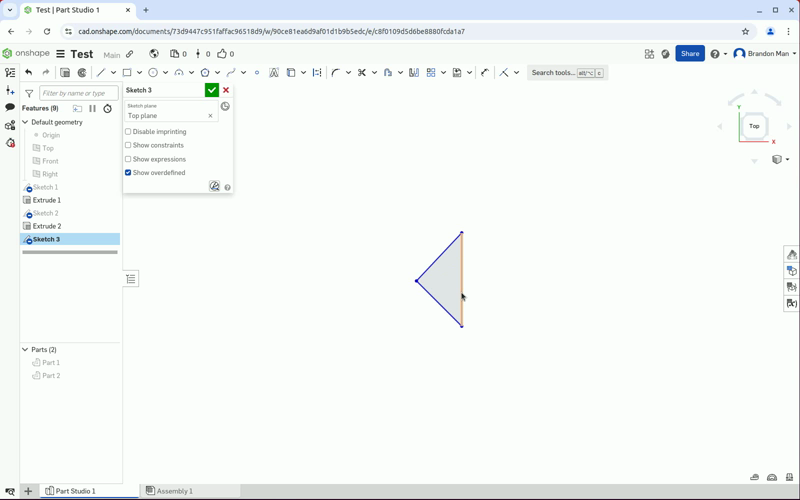
scroll(6)
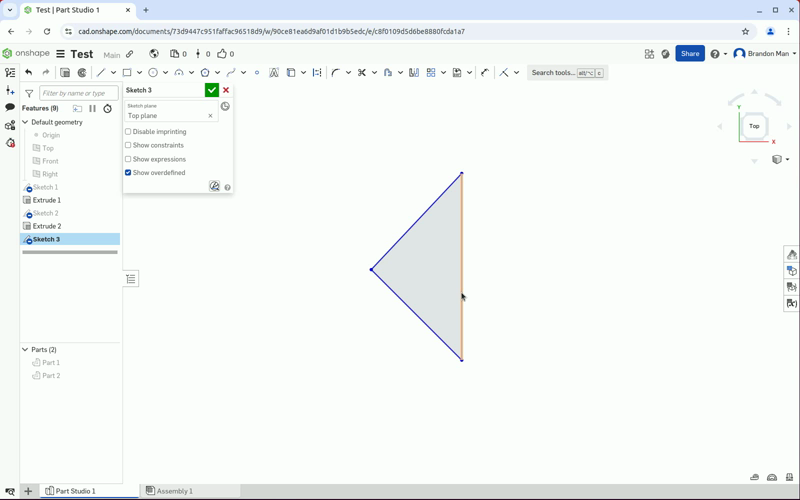
click(461, 292)
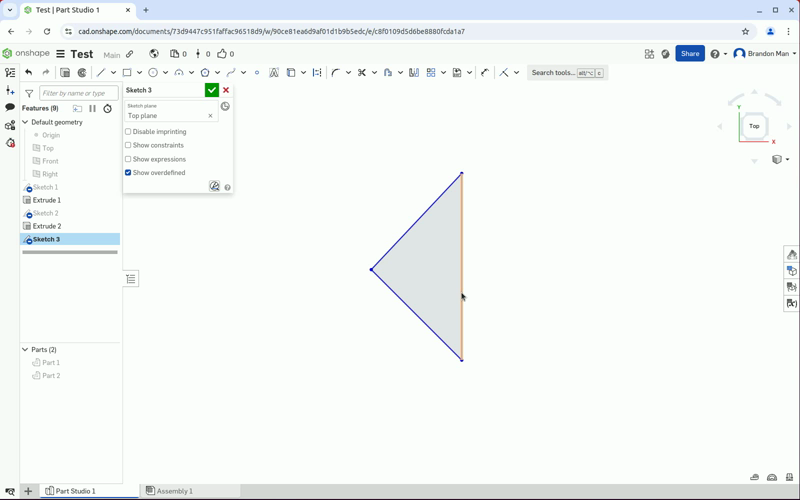
scroll(-6)
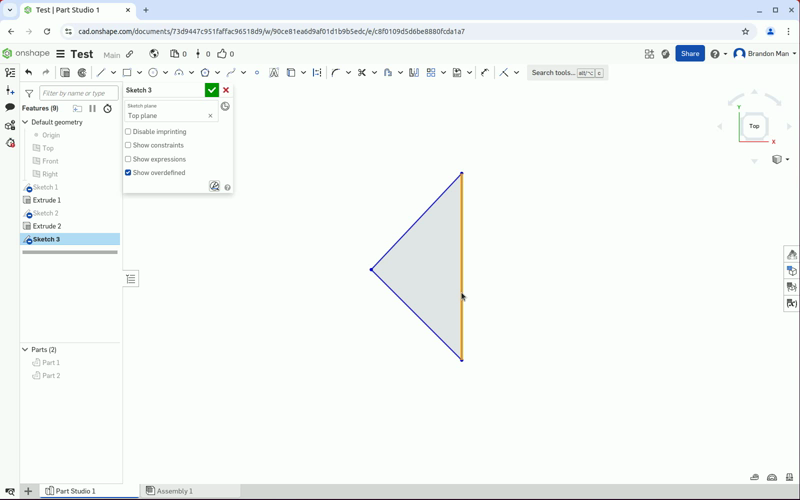
scroll(-6)
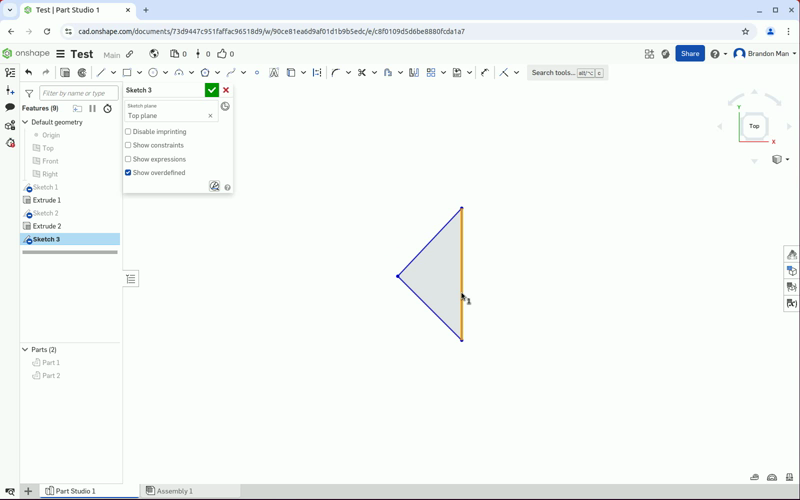
scroll(-6)
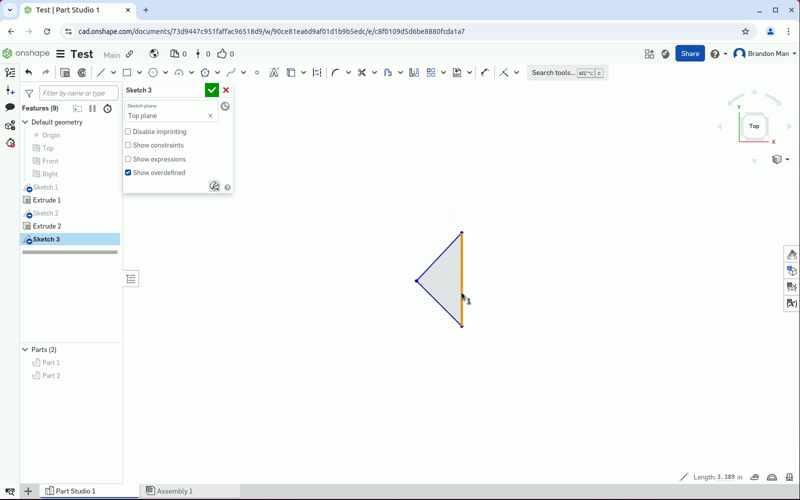
scroll(-6)
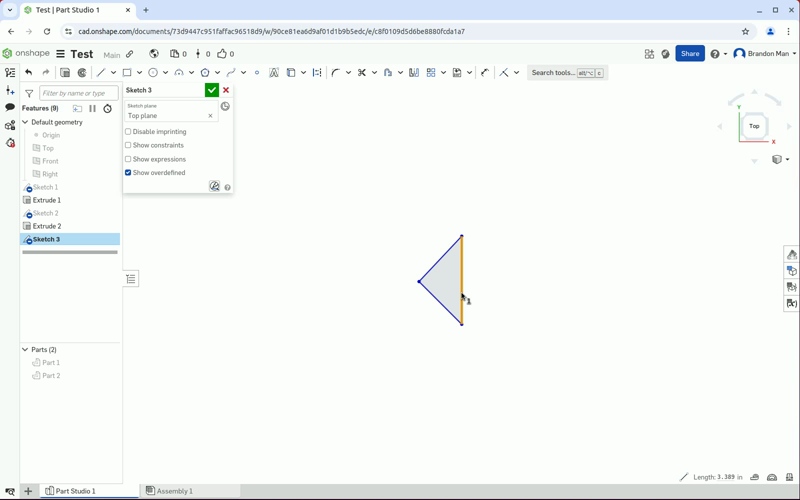
scroll(-6)
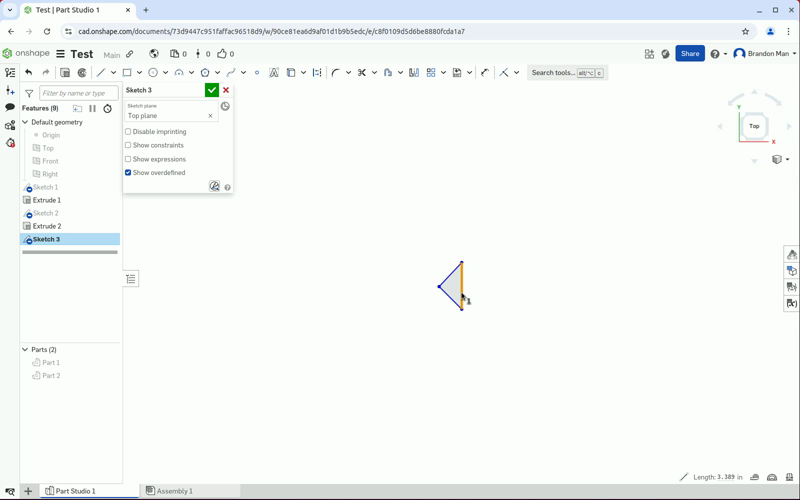
scroll(-6)
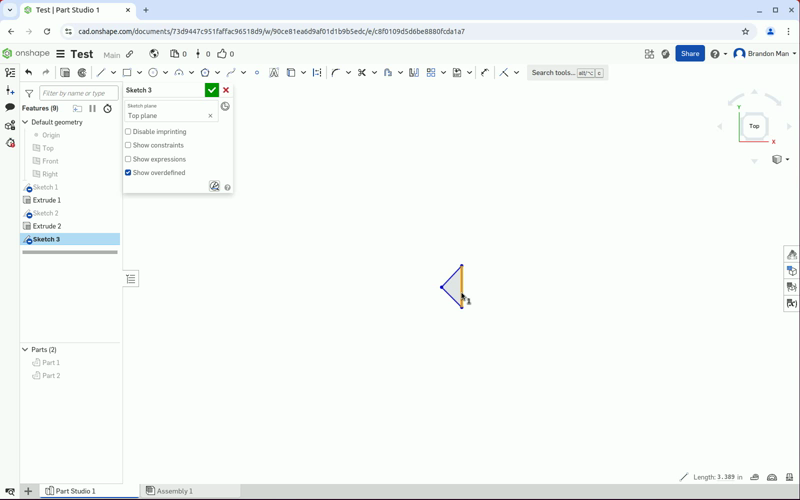
scroll(-6)
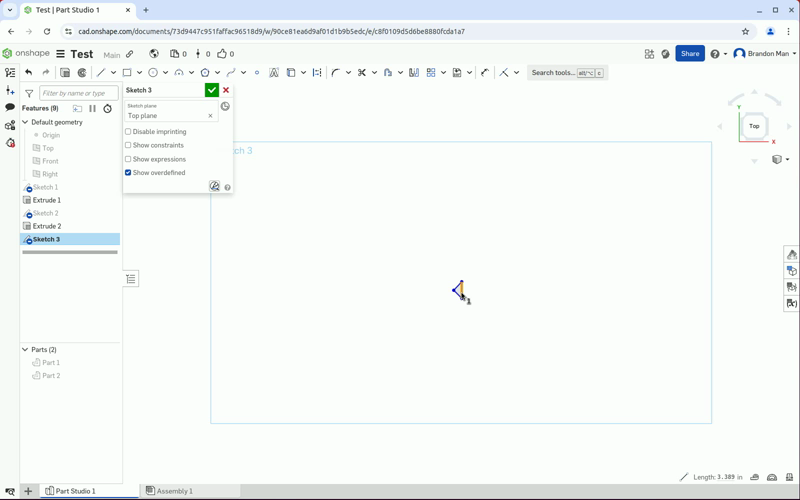
mouse_move(73, 352)
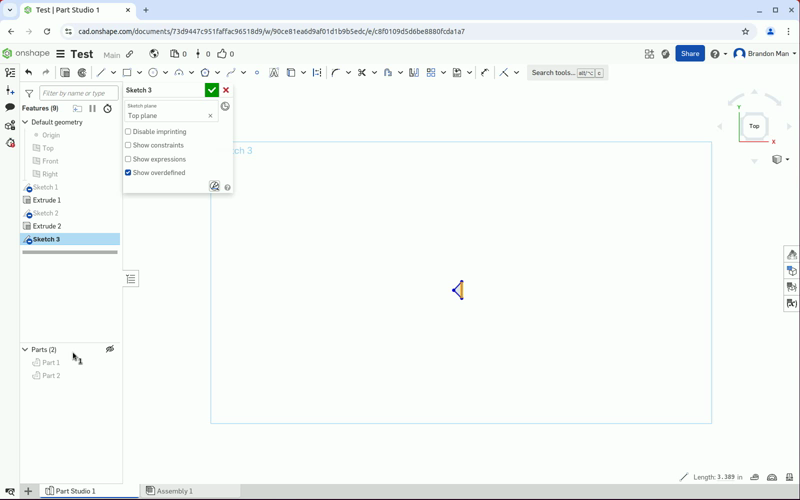
key(shift+y)
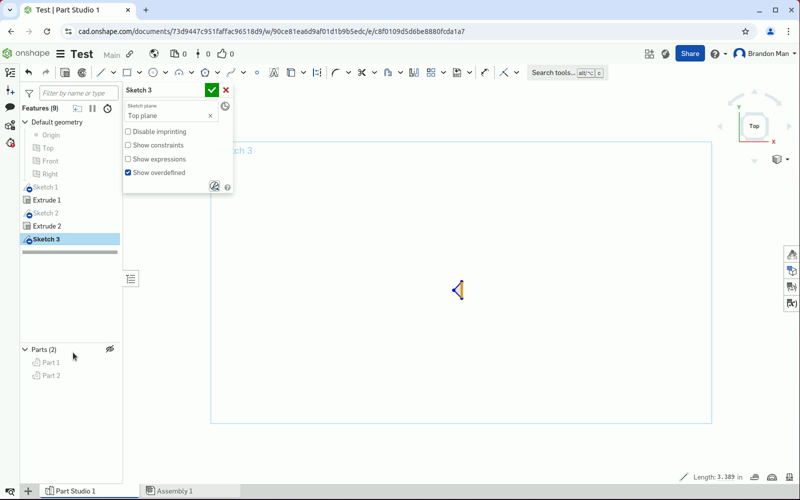
key(shift+e)
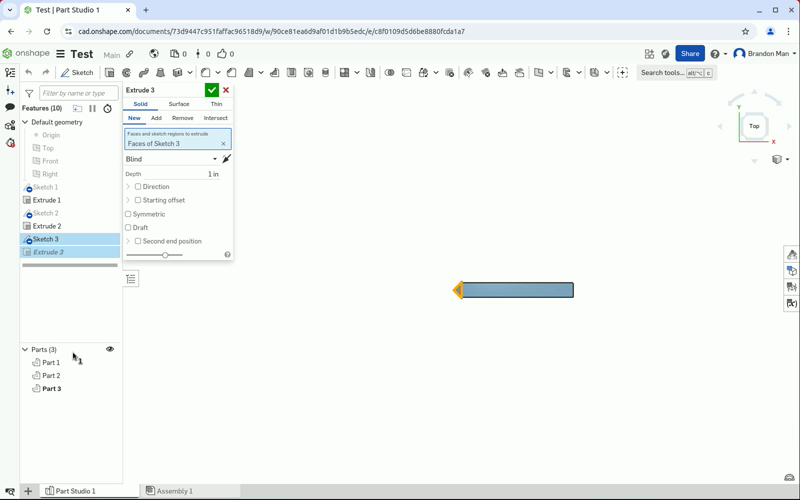
mouse_move(143, 106)
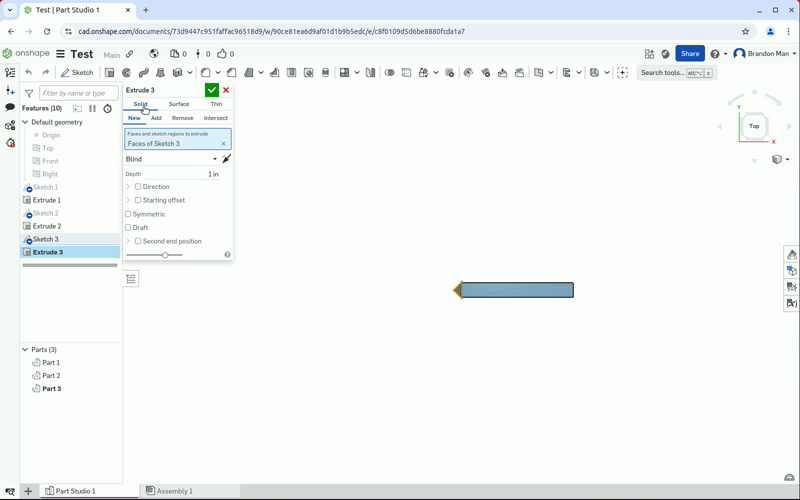
click(143, 106)
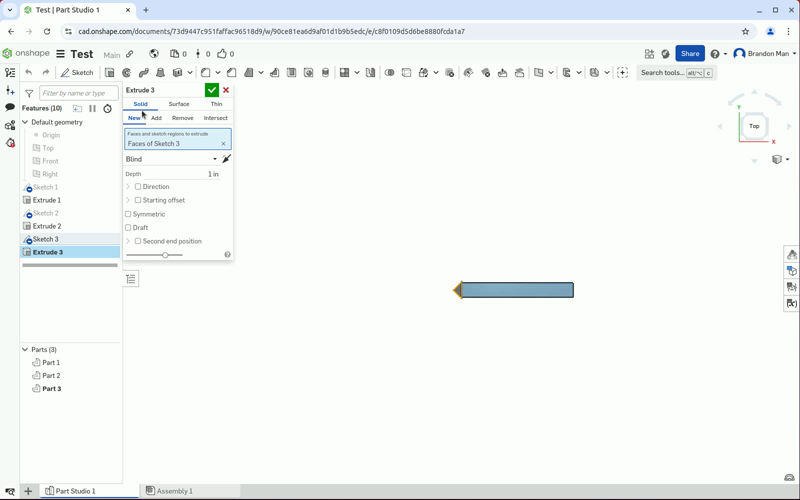
mouse_move(137, 120)
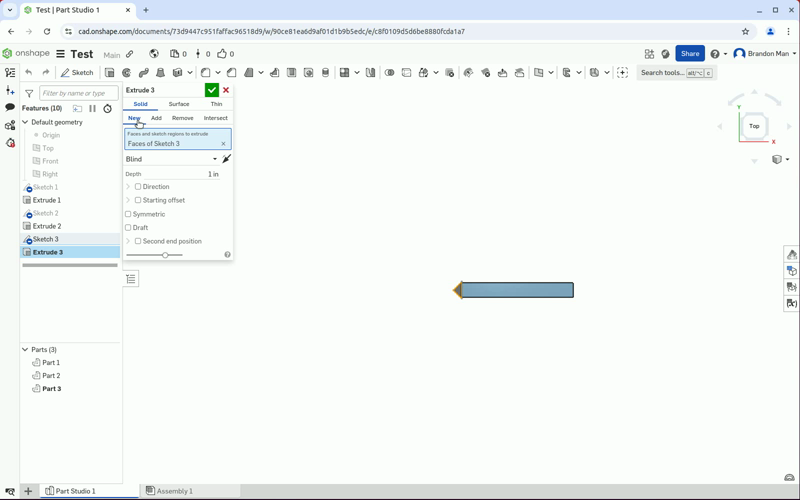
click(137, 120)
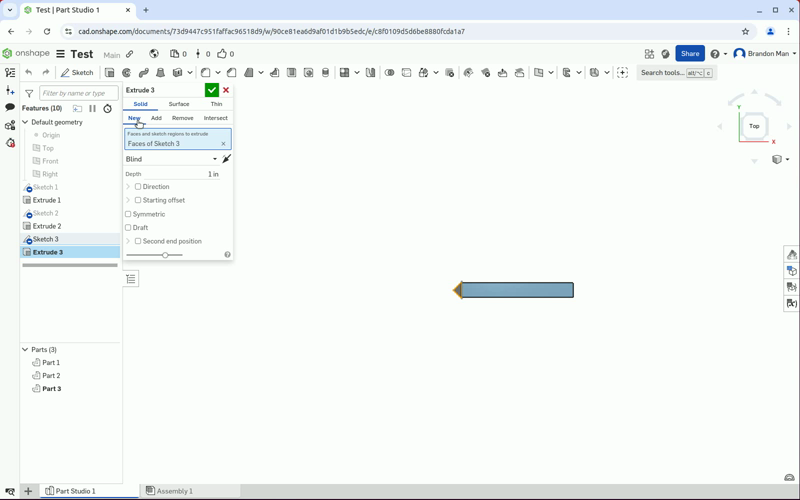
key(tab, 4)
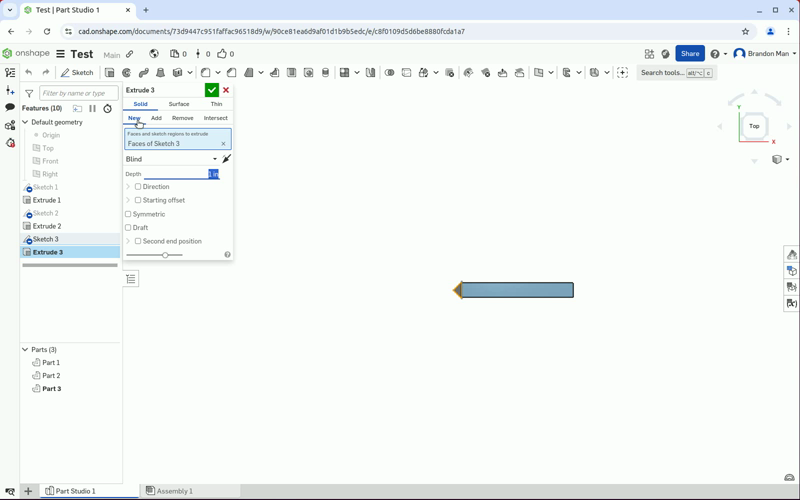
text(-2.889)
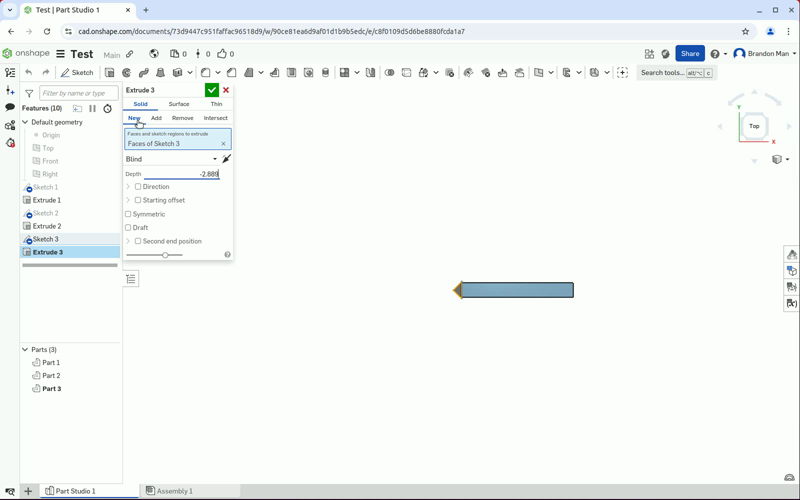
key(enter)
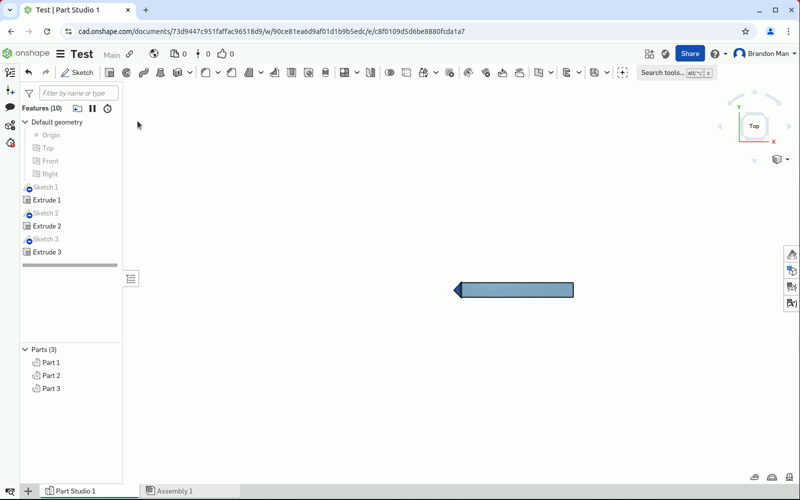
key(shift+h)
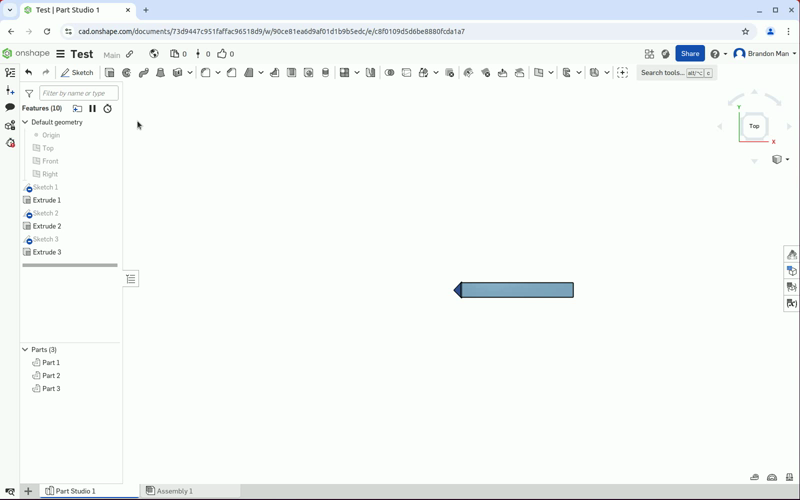
key(shift+h)
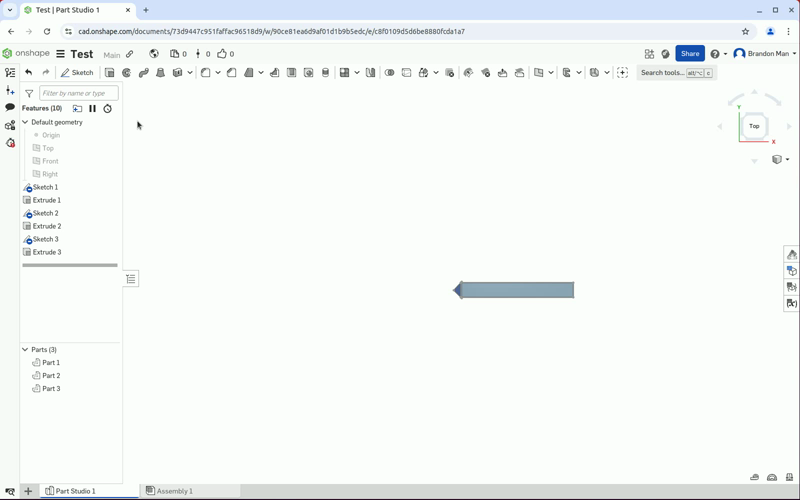
key(shift+7)
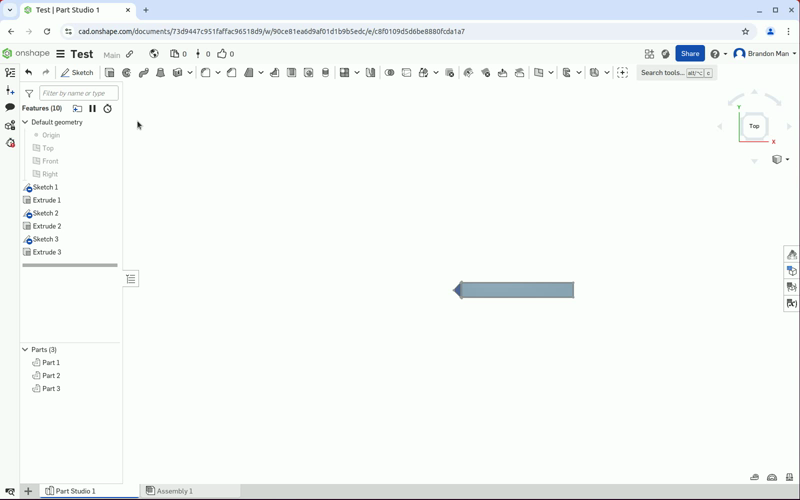
key(up, 3)
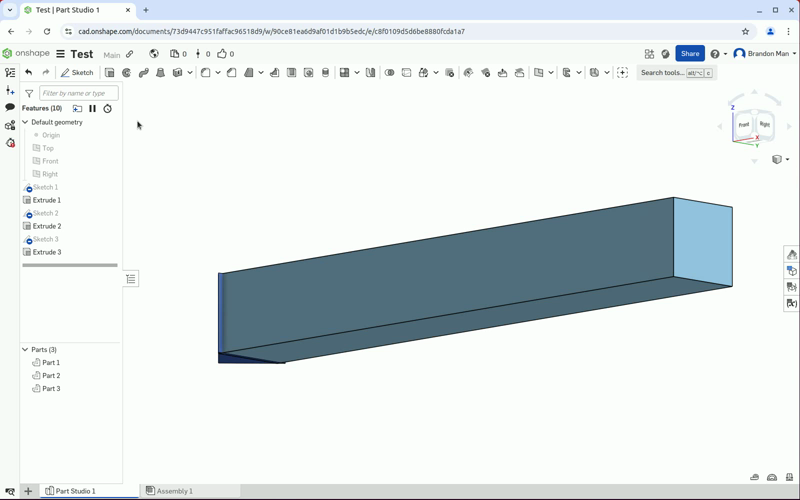
key(left, 3)
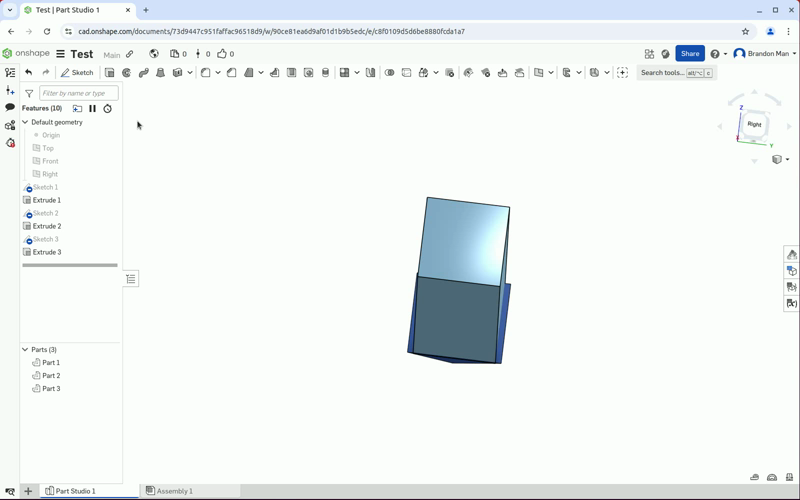
key(right, 3)
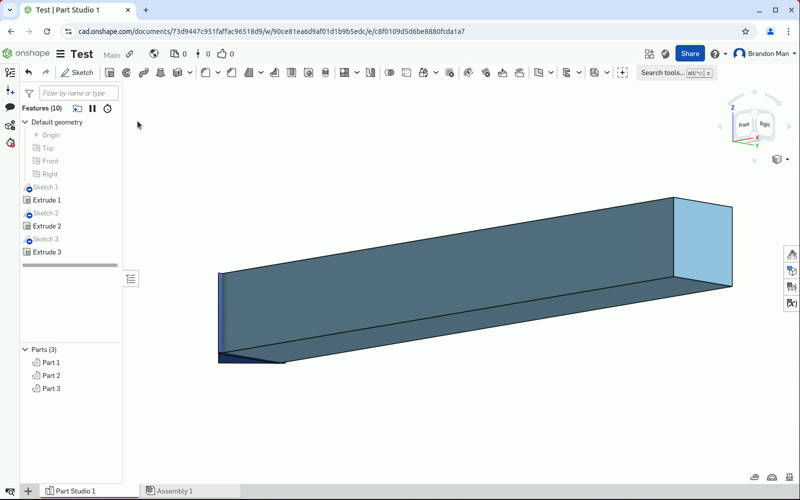
key(down, 3)
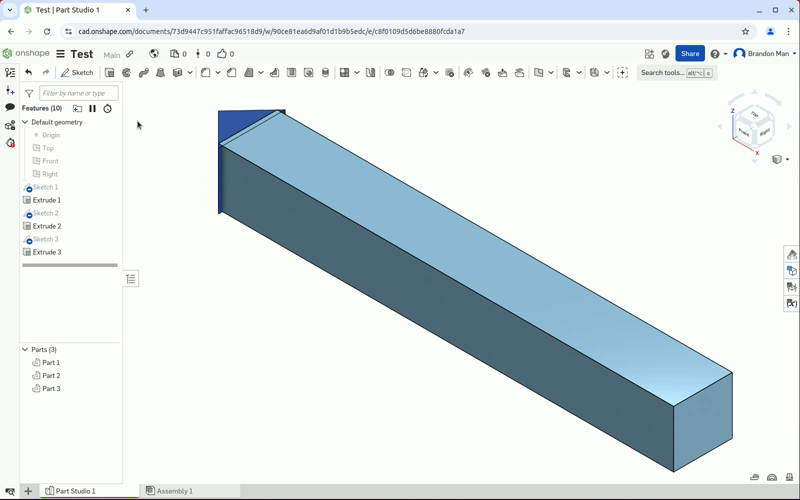
mouse_move(73, 189)
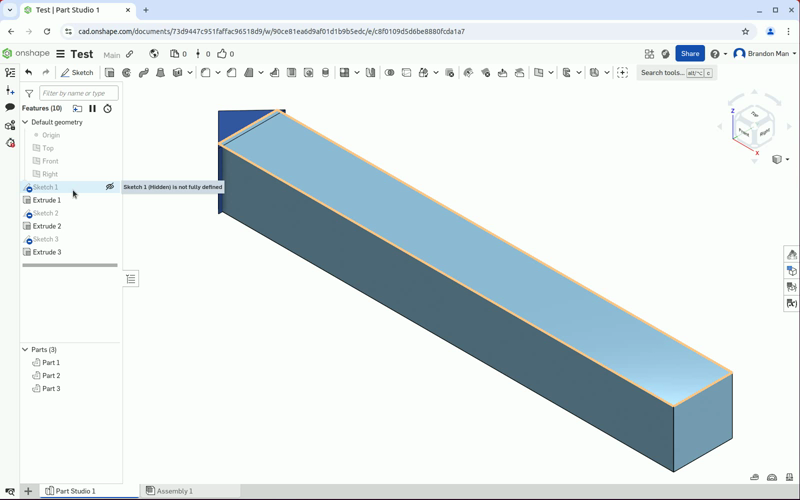
click(73, 189)